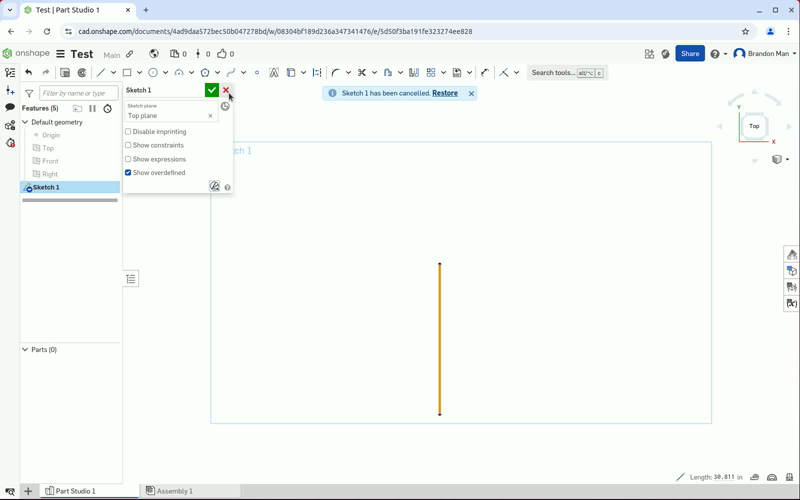
key(shift+h)
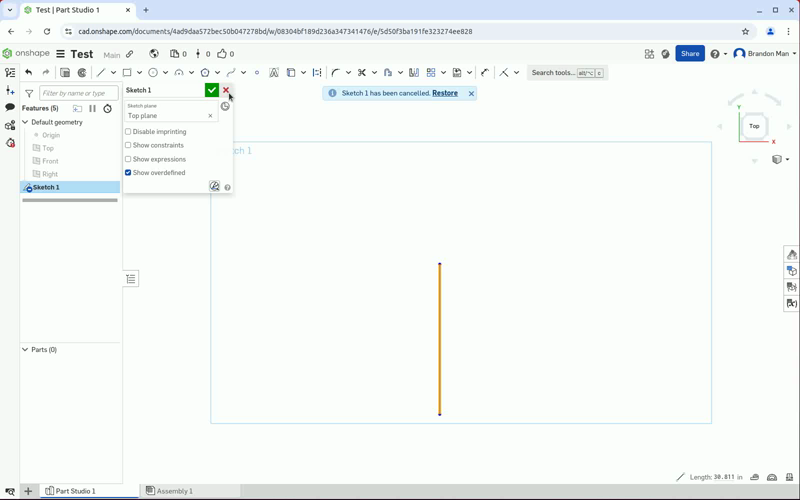
key(shift+s)
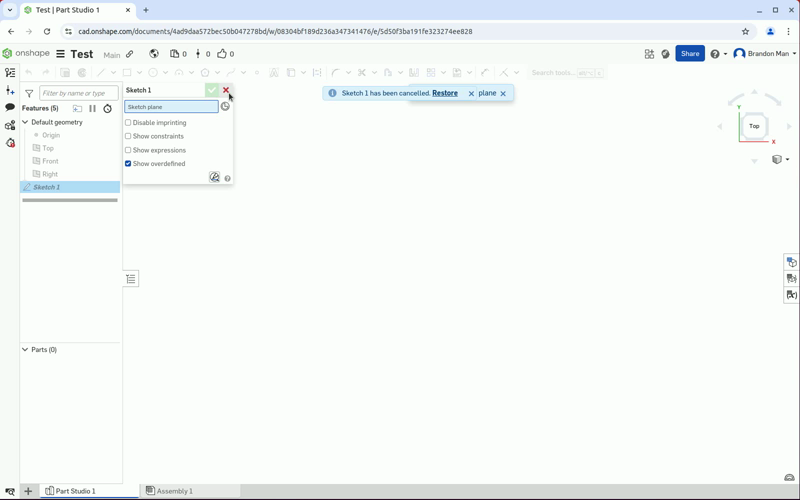
mouse_move(73, 150)
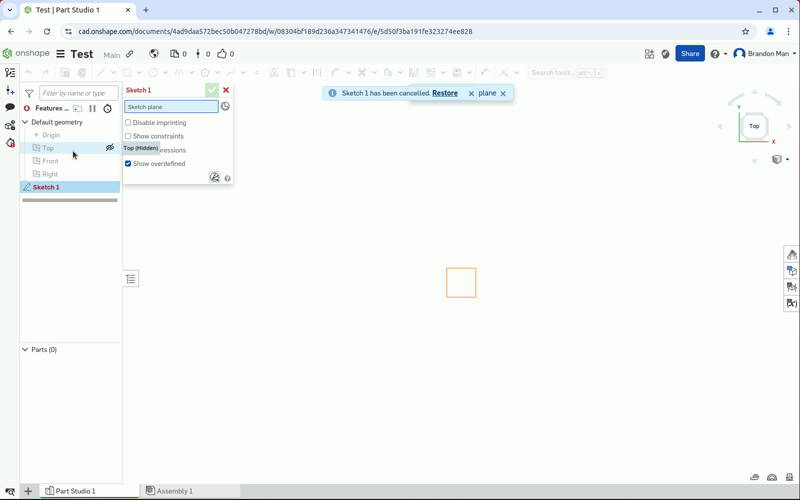
click(73, 150)
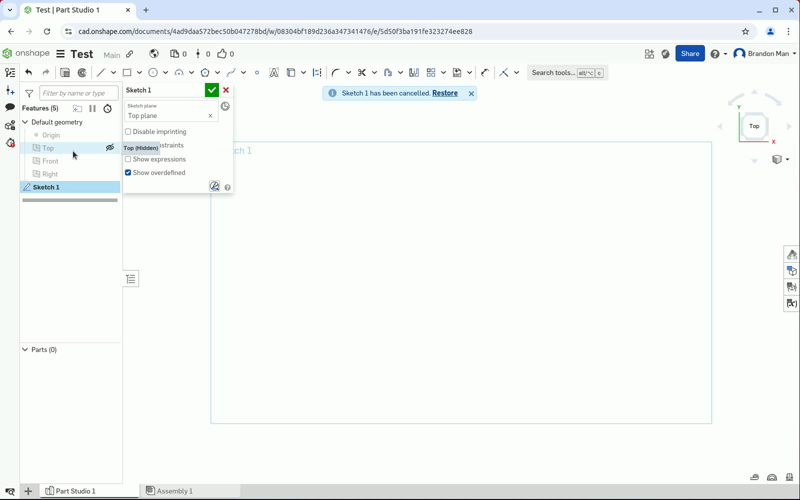
mouse_move(73, 352)
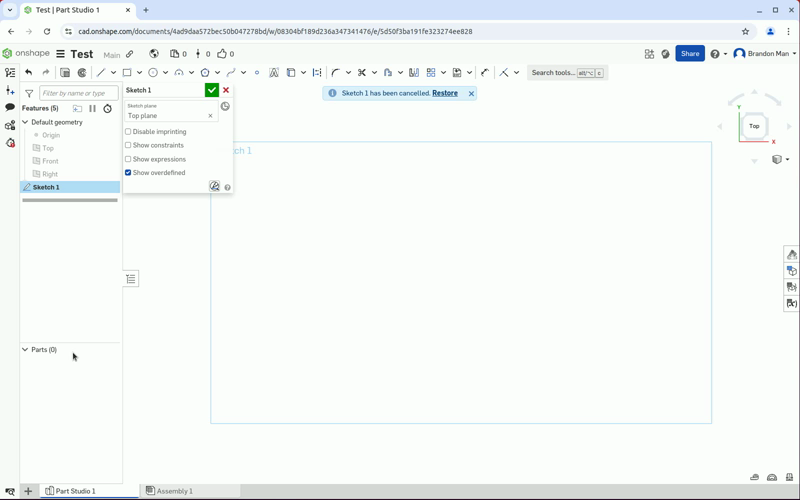
key(y)
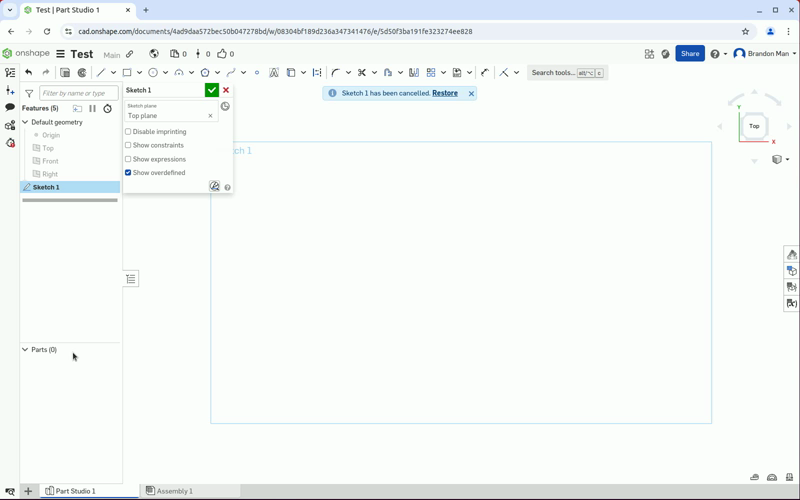
key(l)
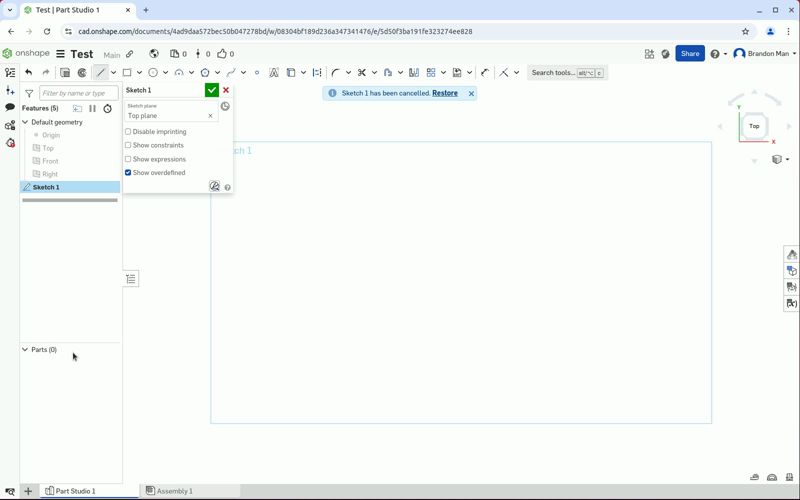
key_down(shift)
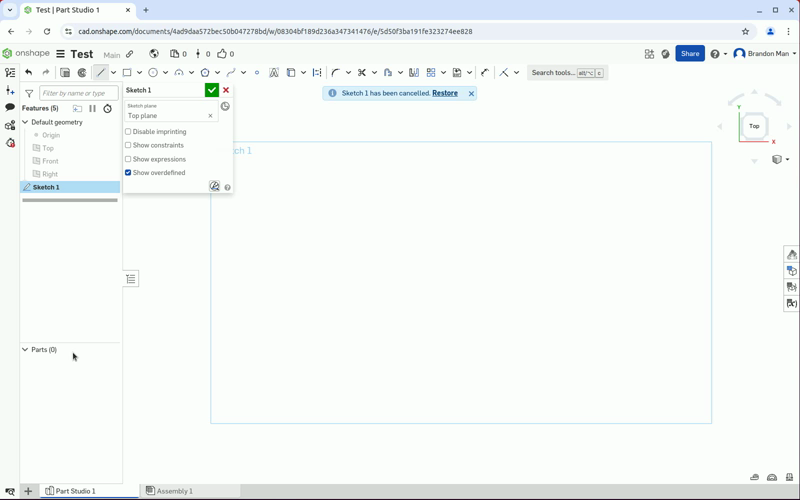
mouse_move(348, 359)
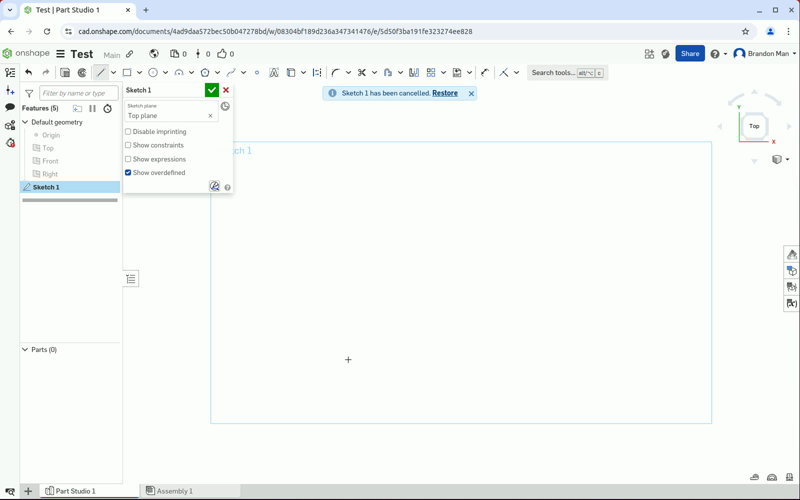
click(348, 359)
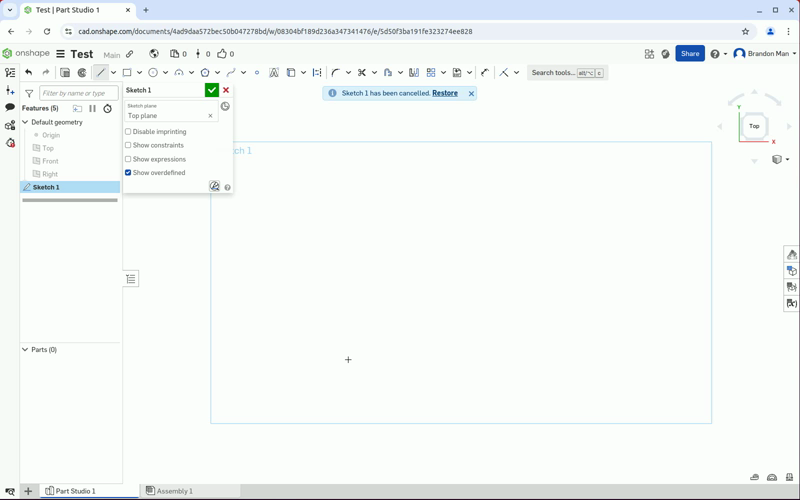
key_up(shift)
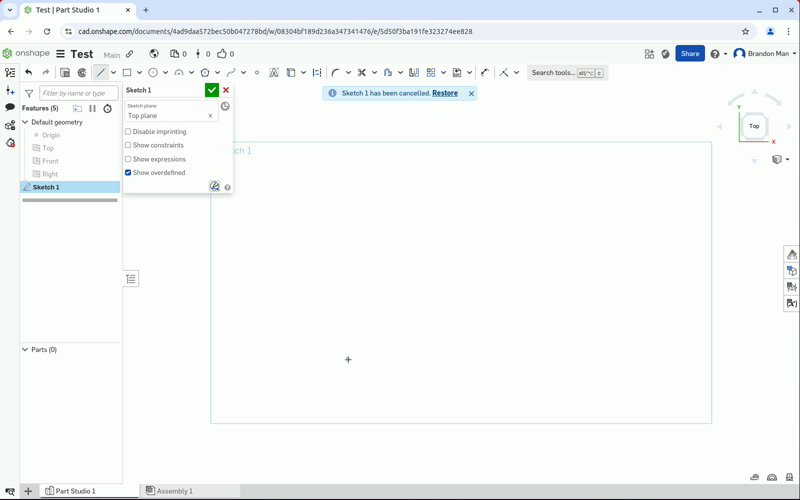
key_down(shift)
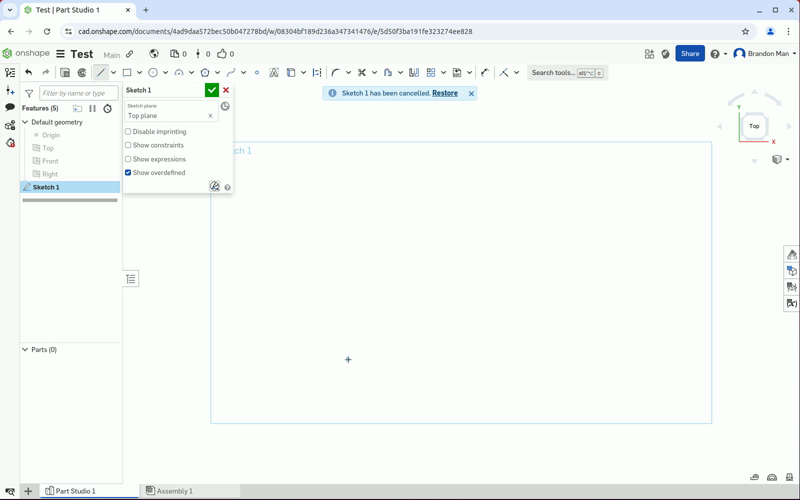
mouse_move(572, 359)
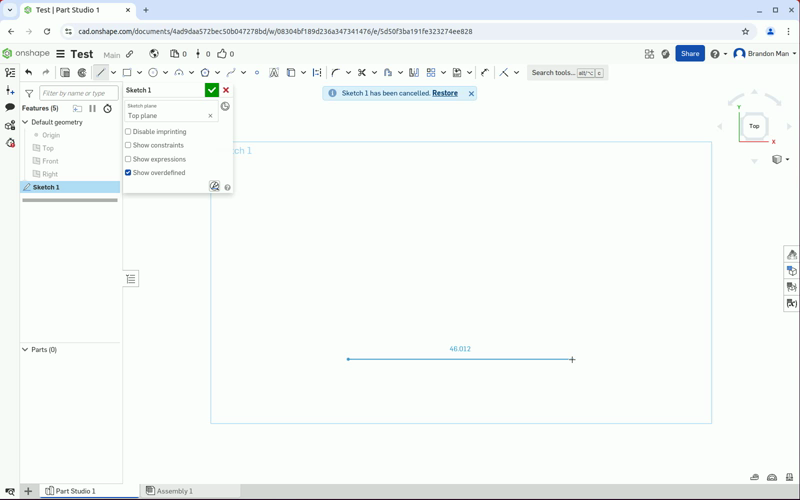
click(572, 359)
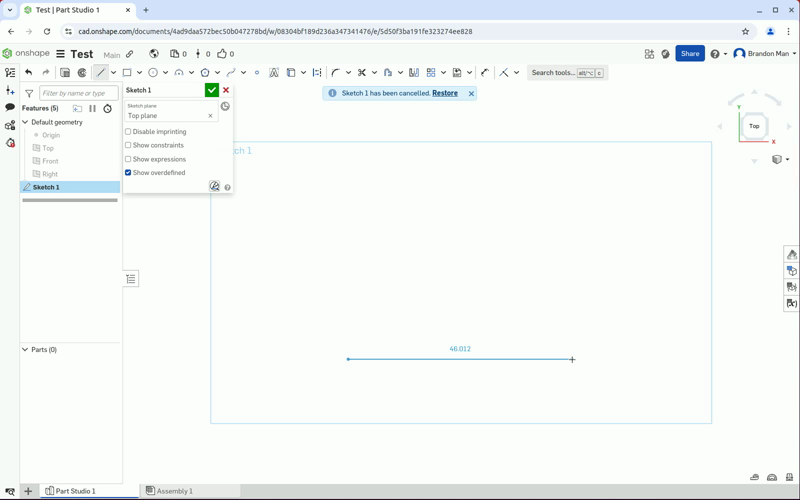
key_up(shift)
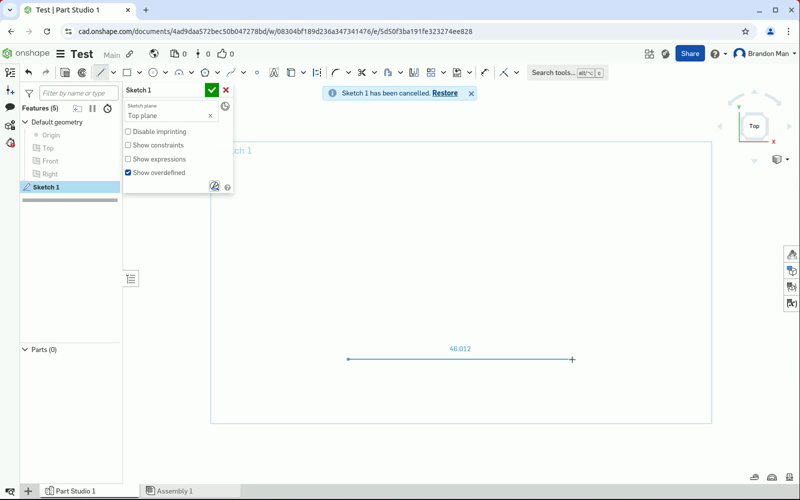
key_down(shift)
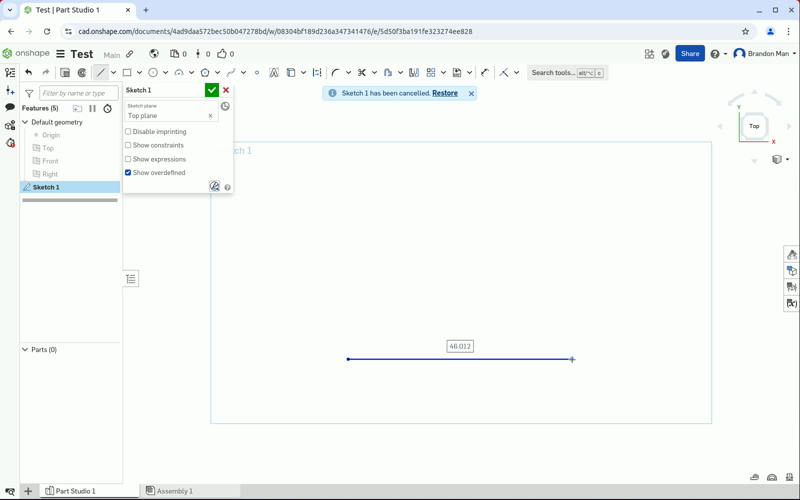
mouse_move(572, 206)
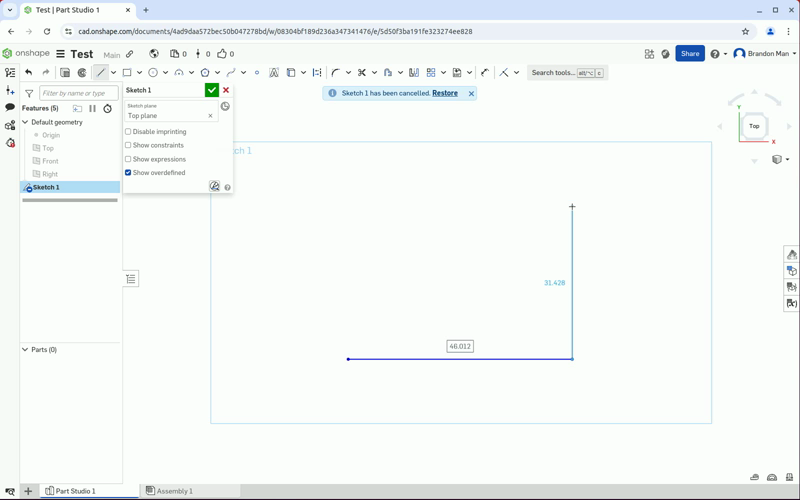
click(572, 206)
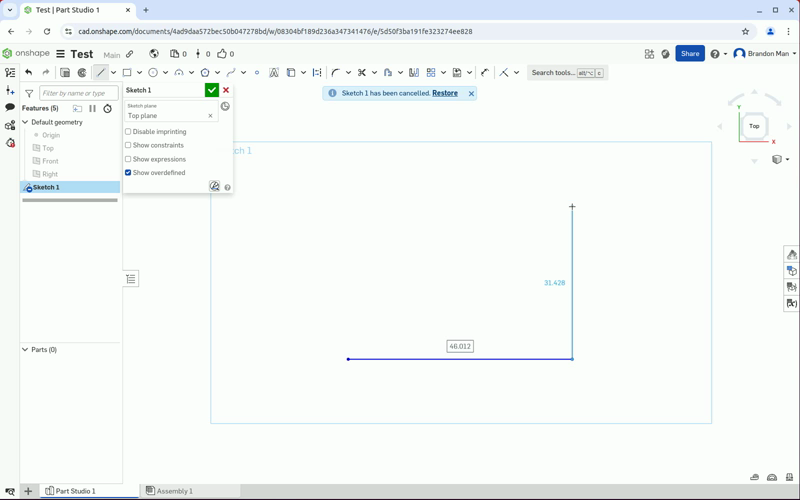
key_up(shift)
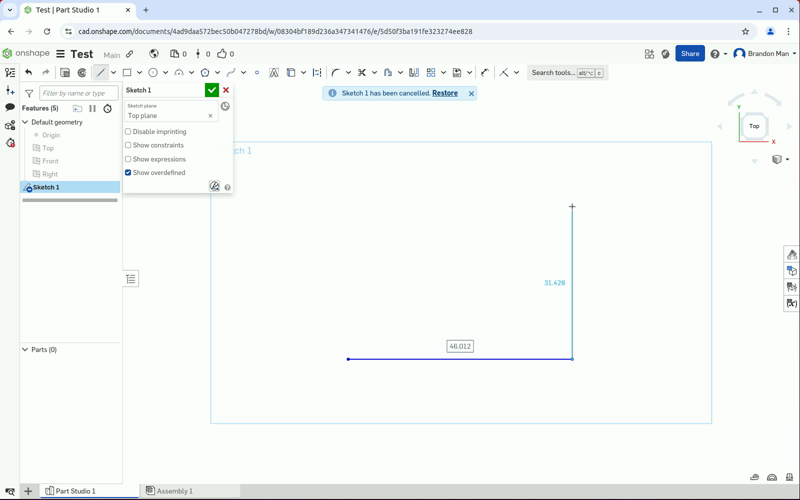
key_down(shift)
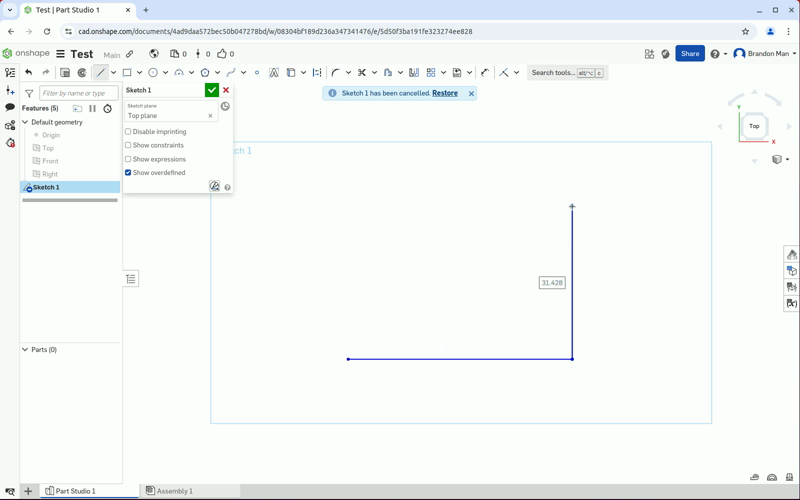
mouse_move(348, 206)
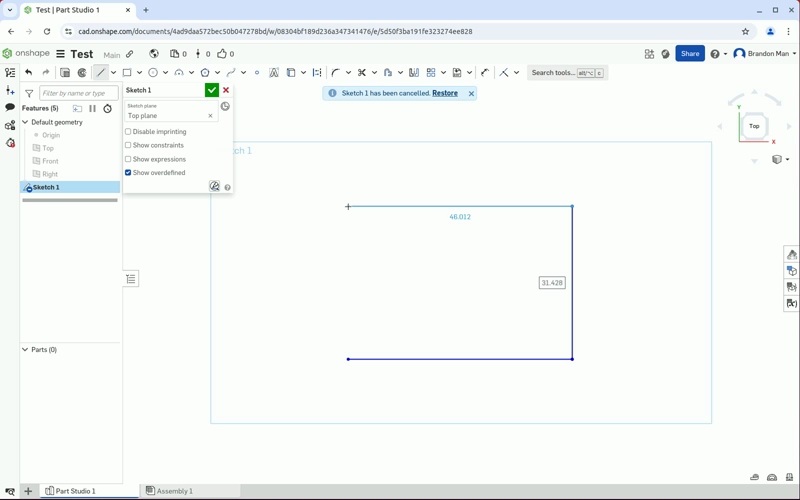
click(348, 206)
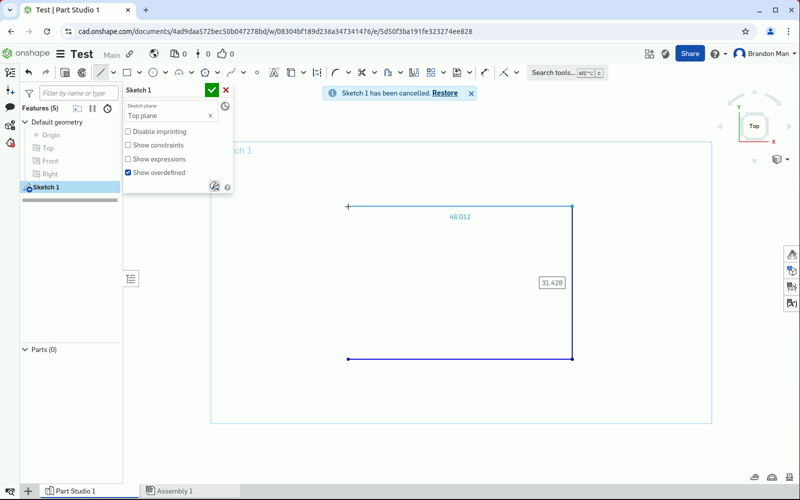
key_up(shift)
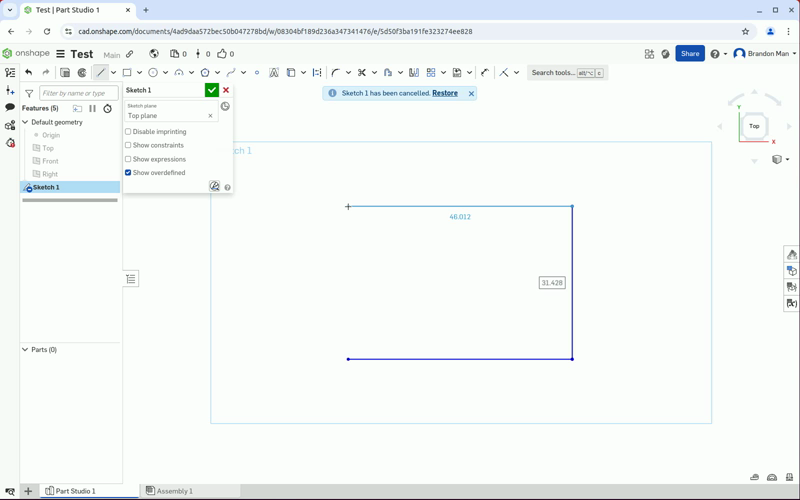
key_down(shift)
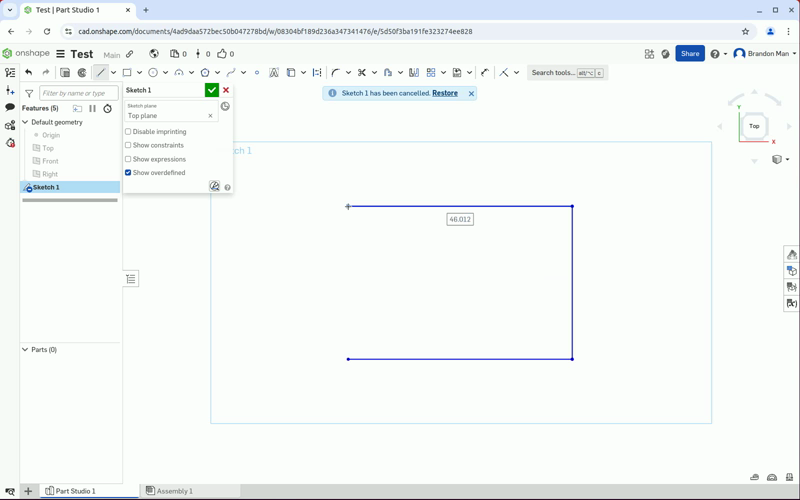
mouse_move(348, 359)
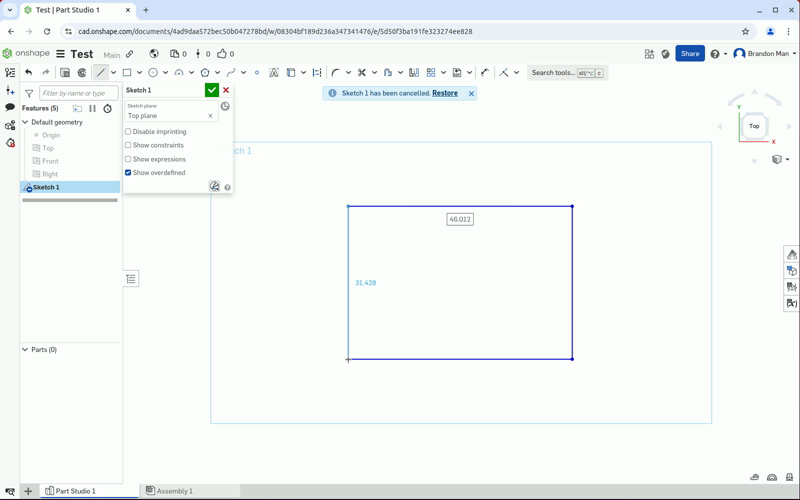
key_up(shift)
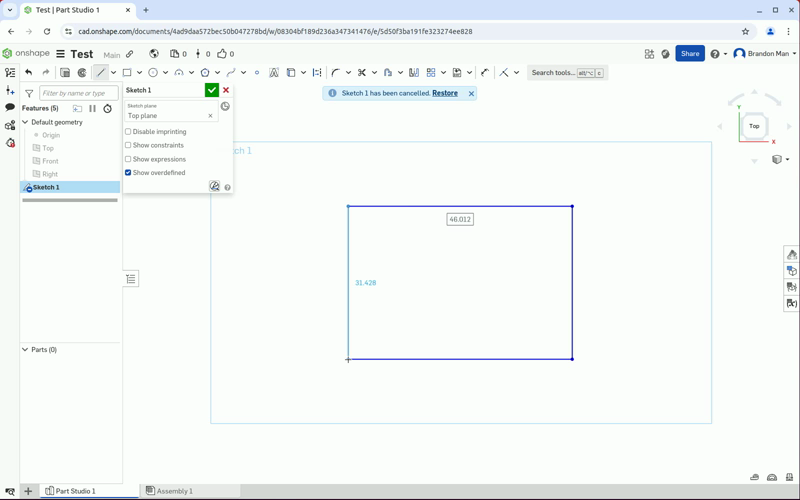
click(348, 359)
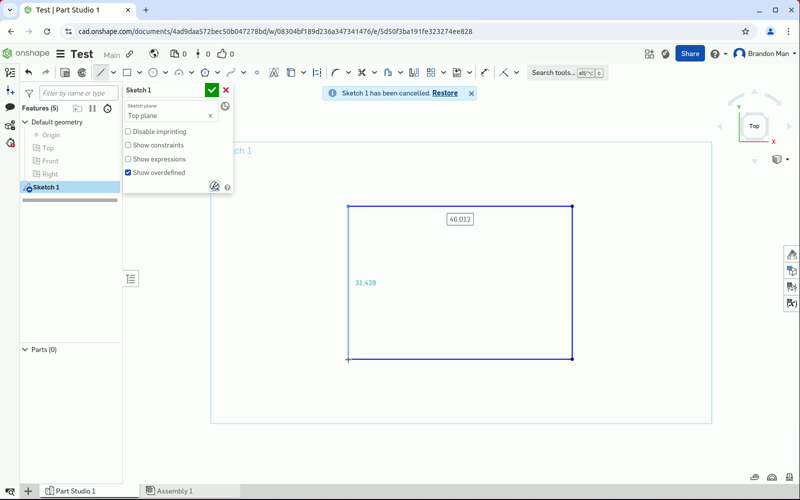
key(esc)
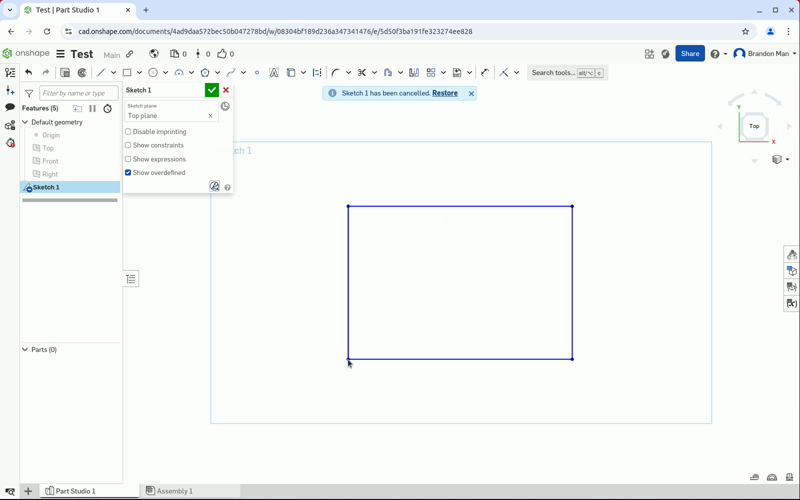
mouse_move(397, 315)
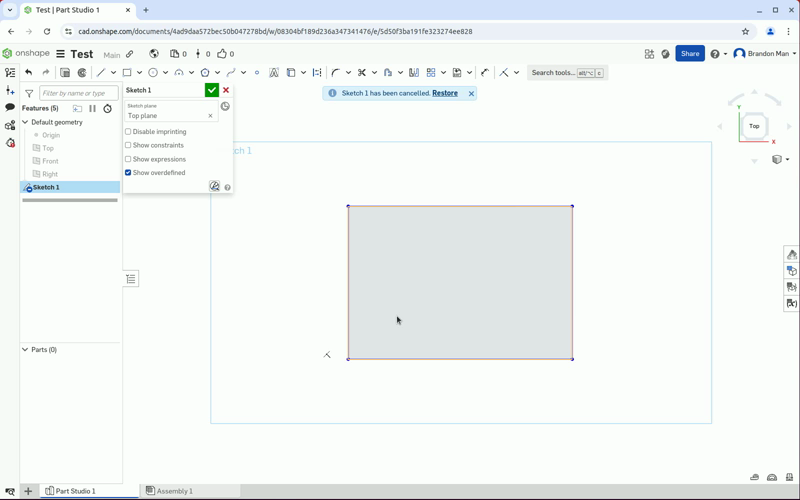
click(397, 315)
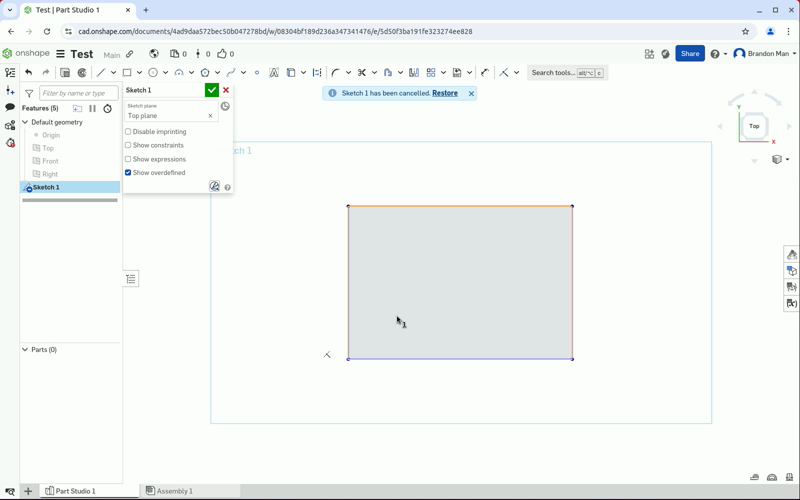
mouse_move(73, 352)
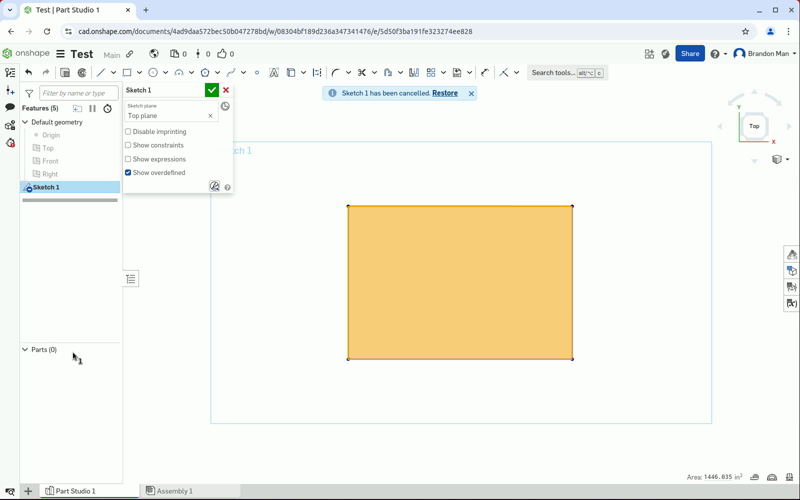
key(shift+y)
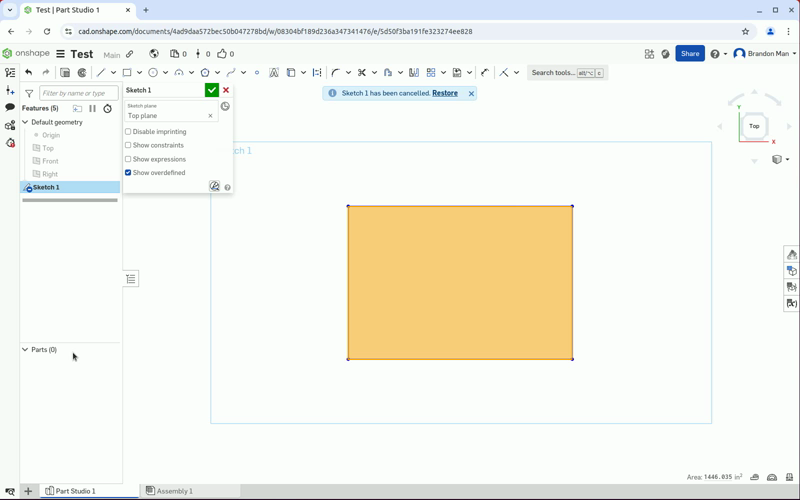
key(shift+e)
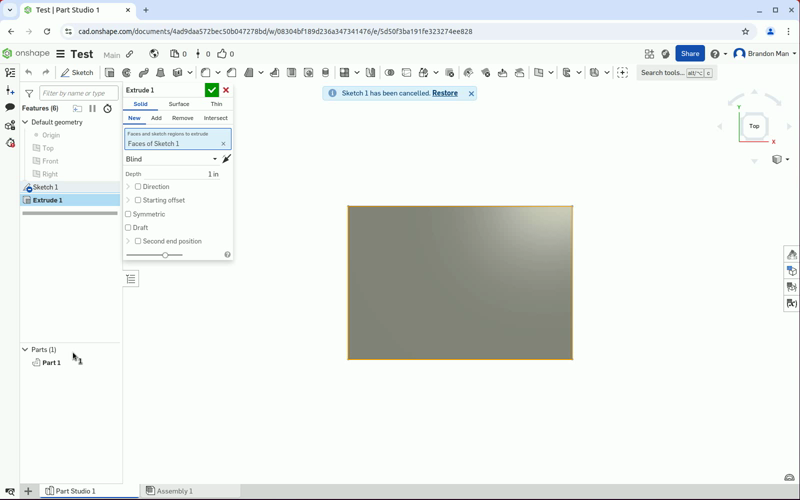
mouse_move(143, 106)
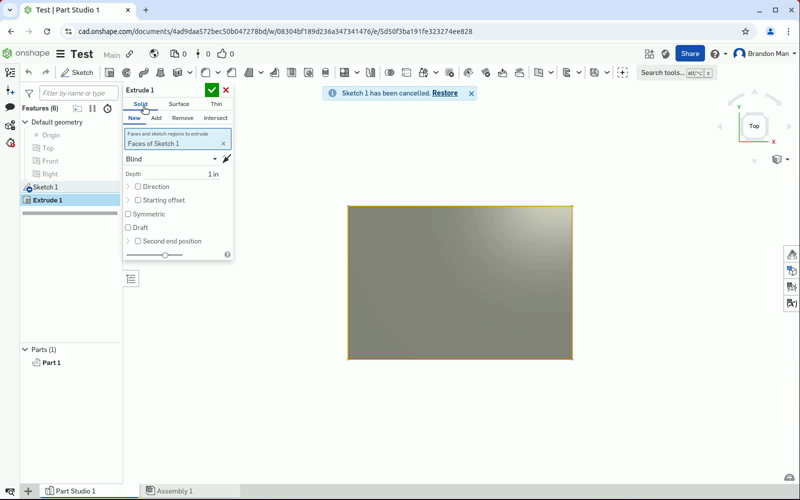
click(143, 106)
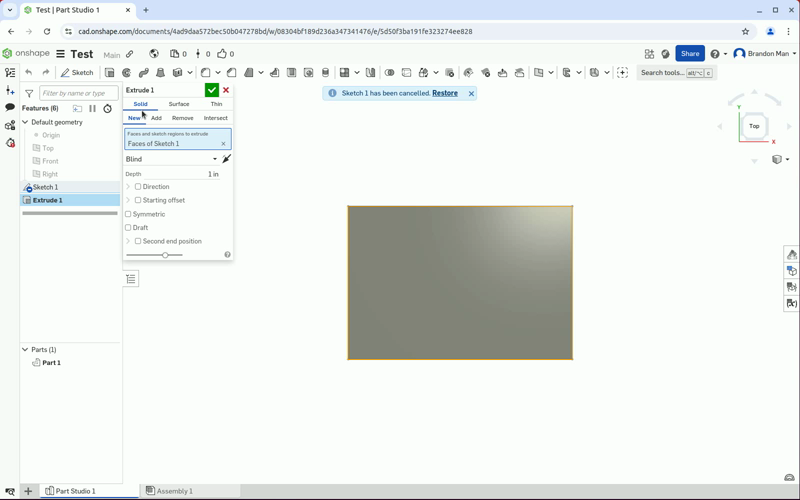
mouse_move(137, 120)
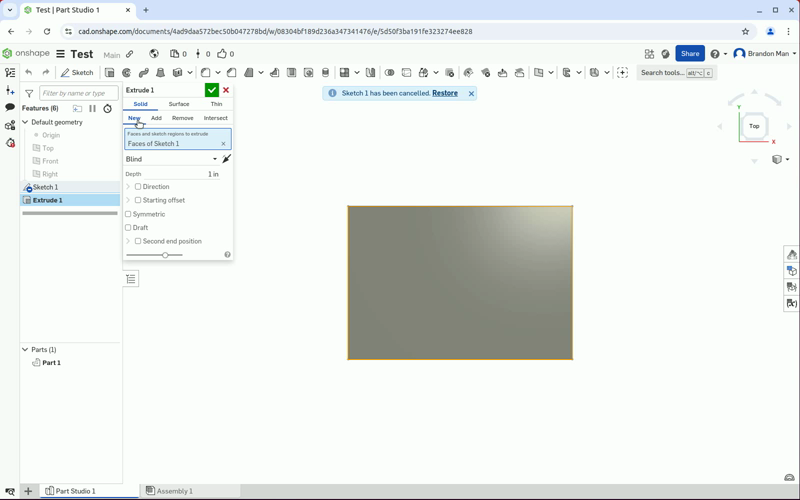
click(137, 120)
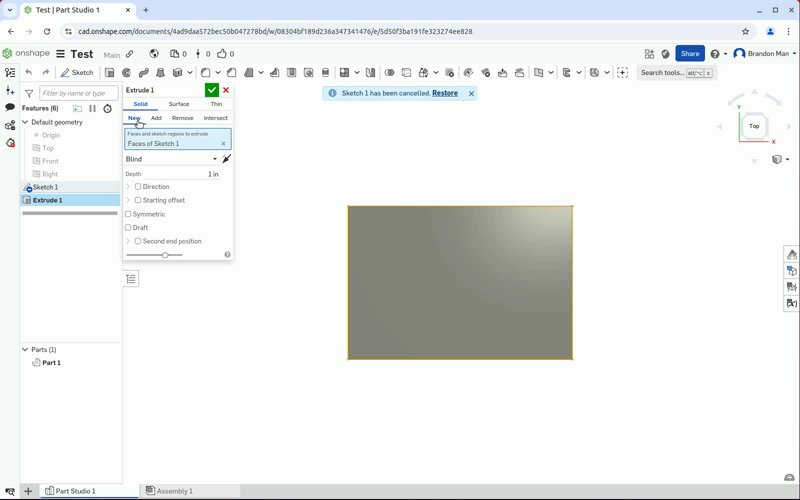
key(tab, 4)
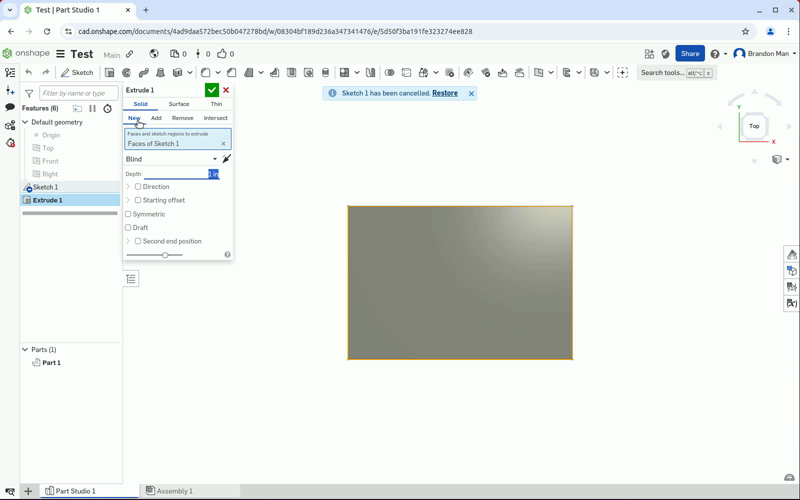
text(2.407)
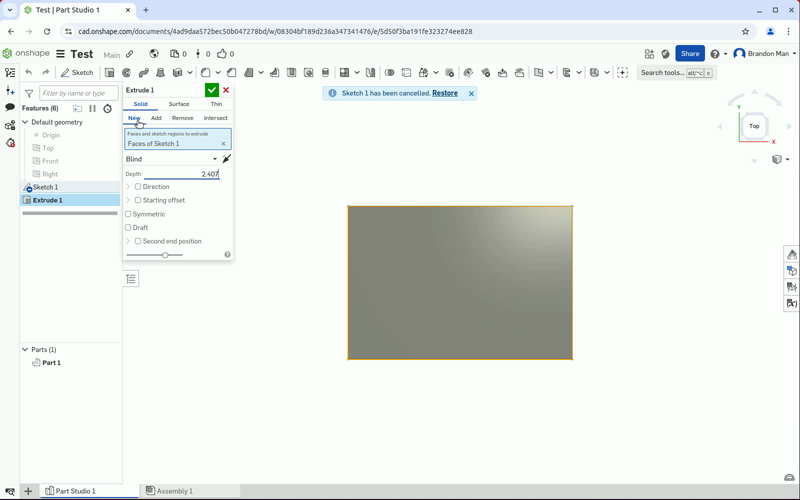
key(enter)
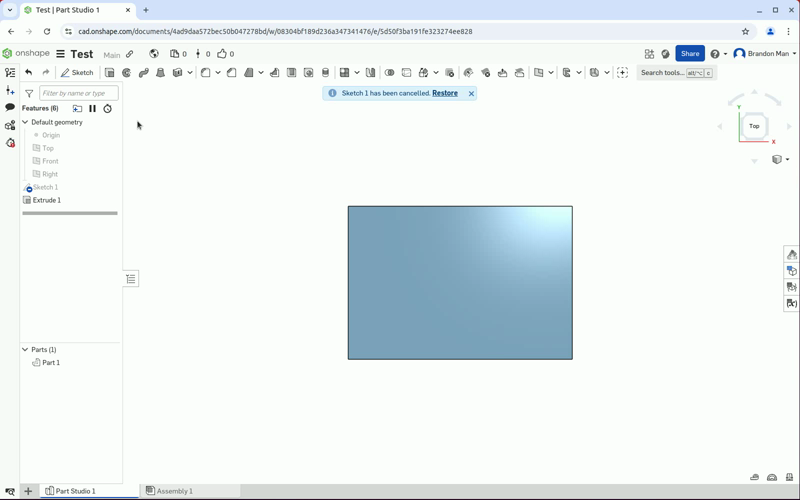
key(shift+h)
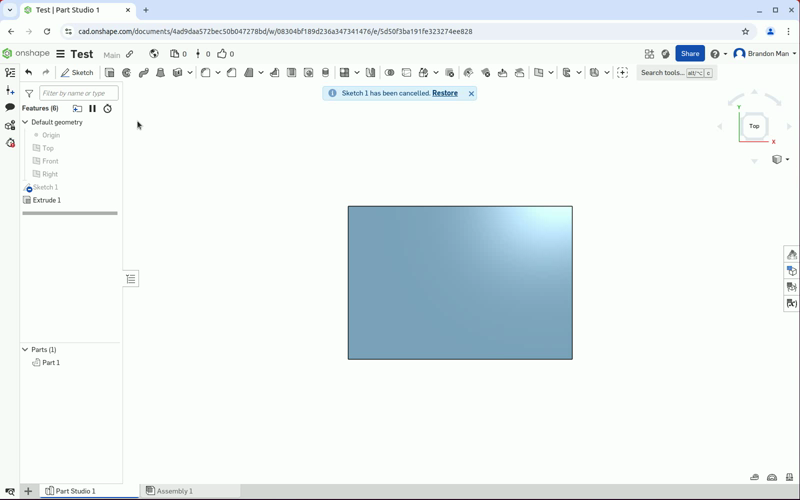
key(shift+h)
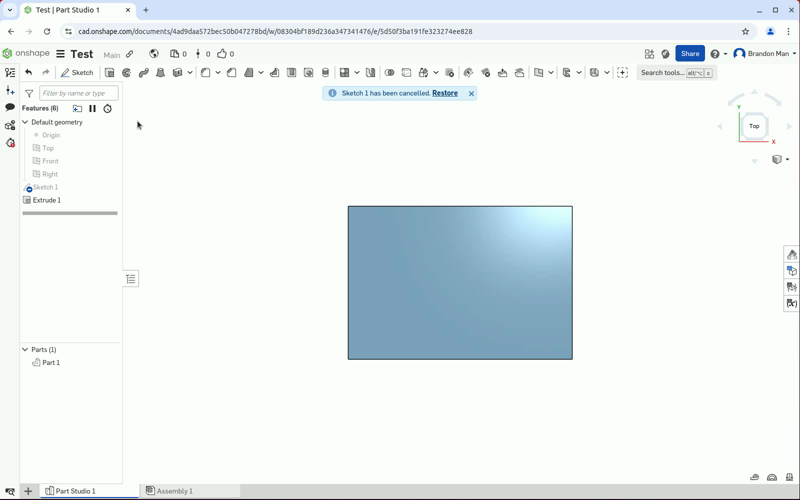
mouse_move(73, 189)
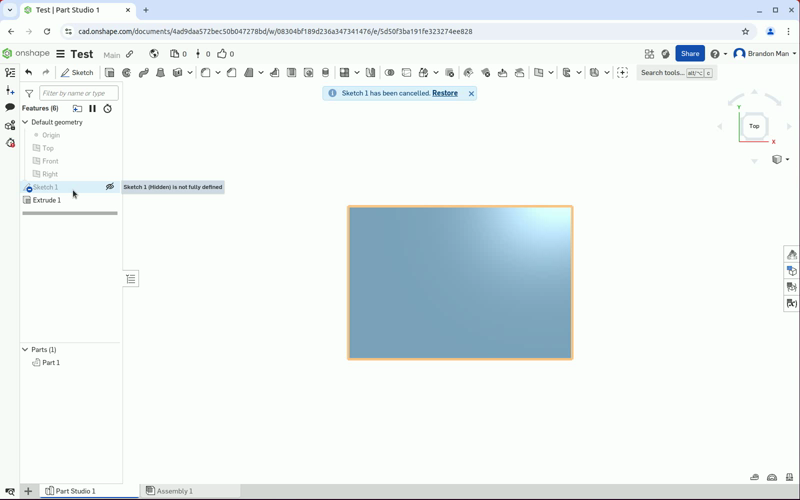
click(73, 189)
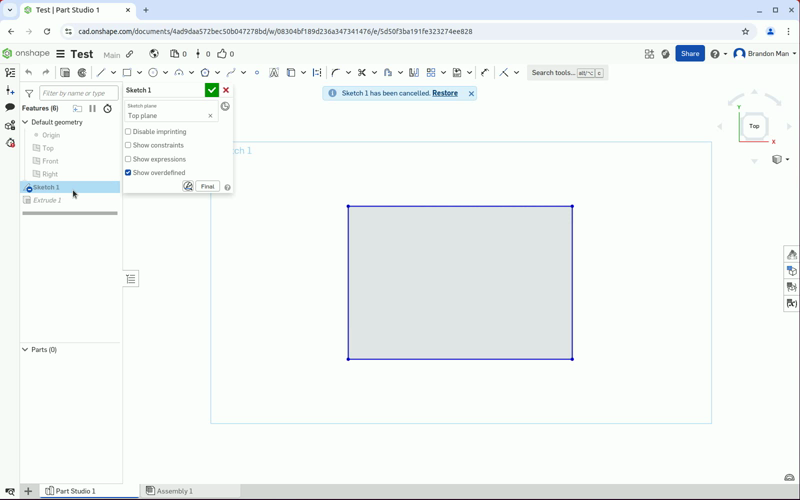
mouse_move(229, 92)
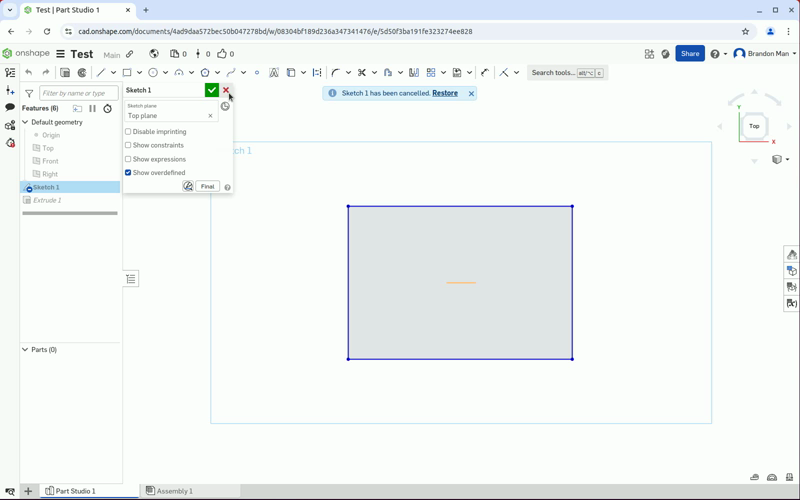
click(229, 92)
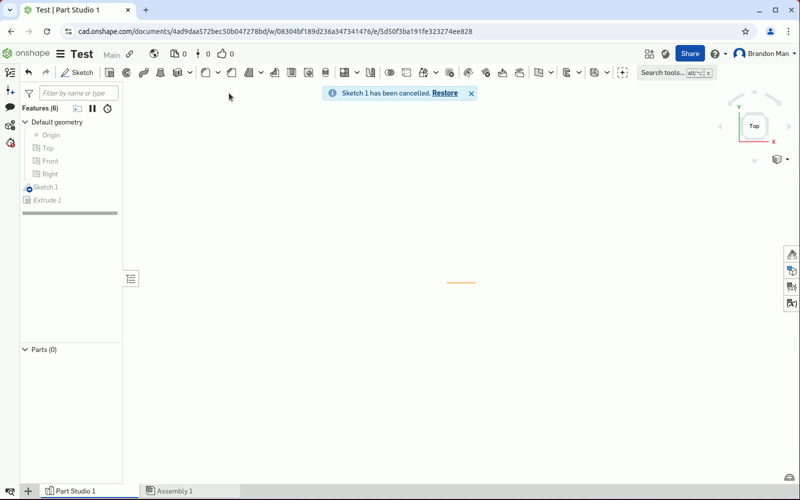
mouse_move(541, 75)
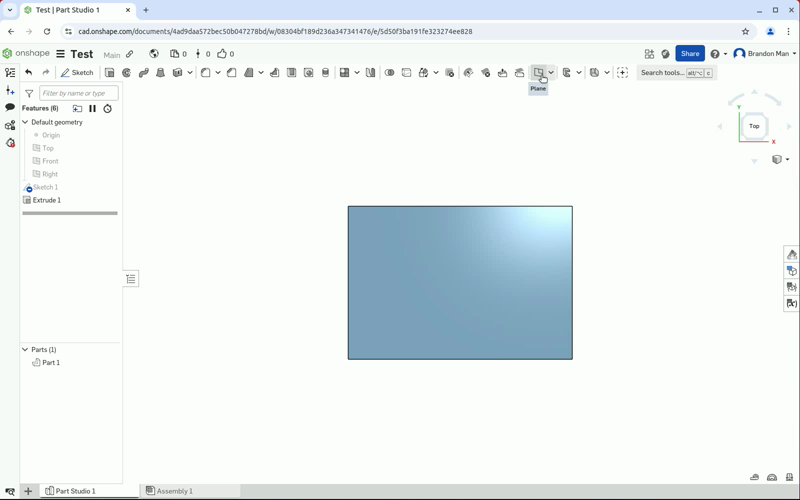
click(541, 75)
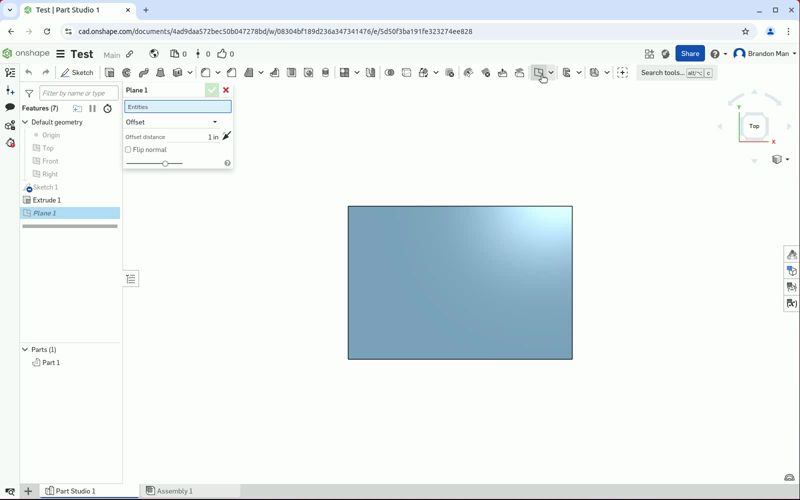
mouse_move(73, 150)
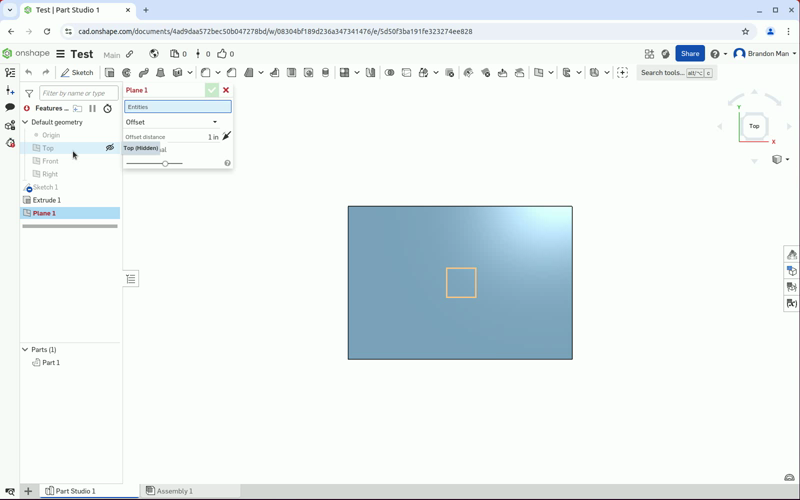
click(73, 150)
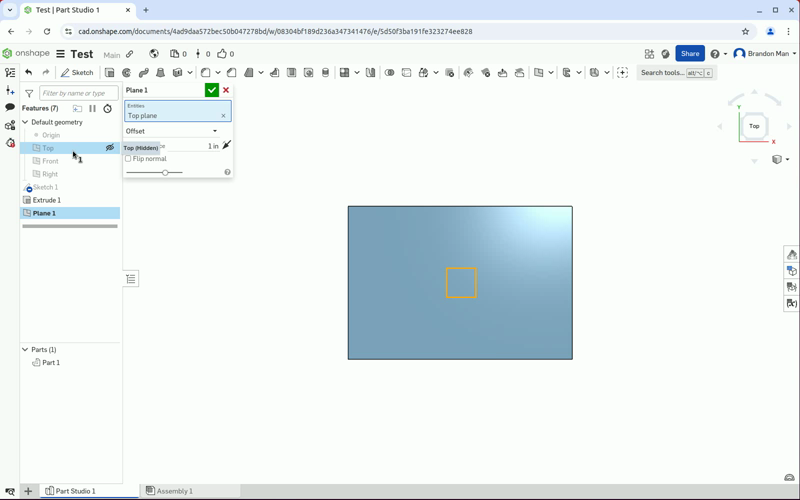
key(tab, 2)
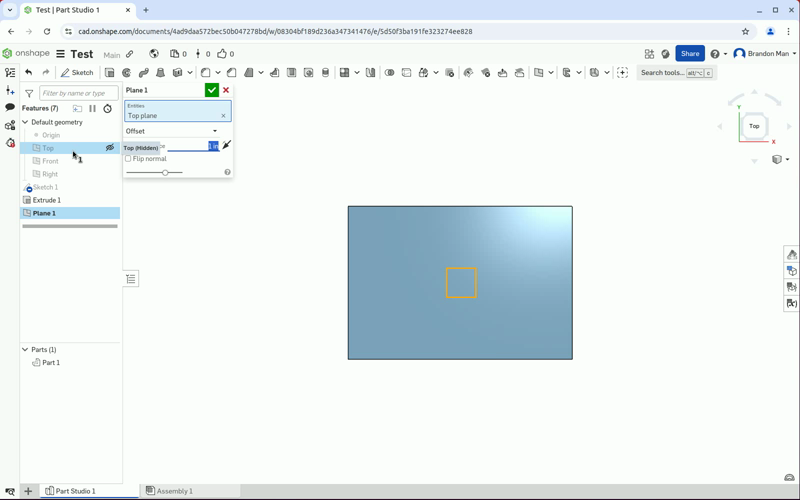
text(2.403)
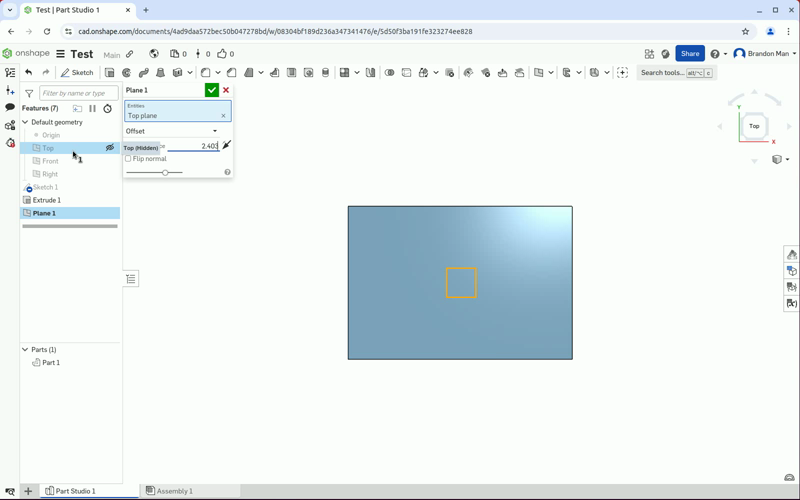
key(enter, 2)
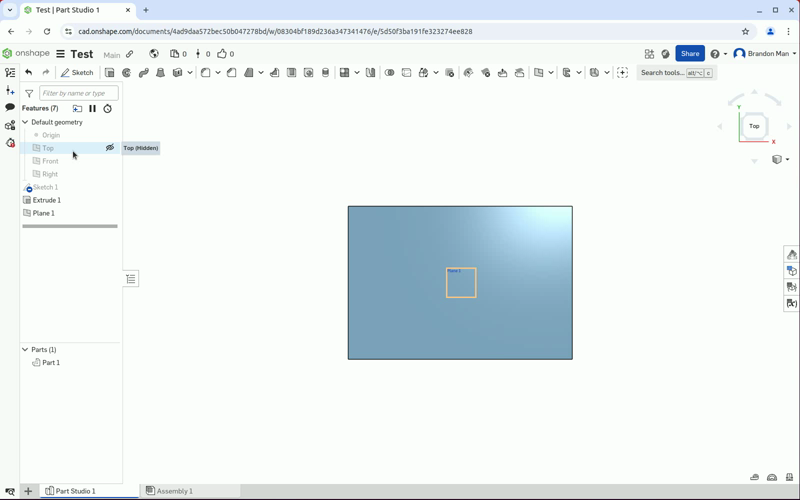
key(shift+s)
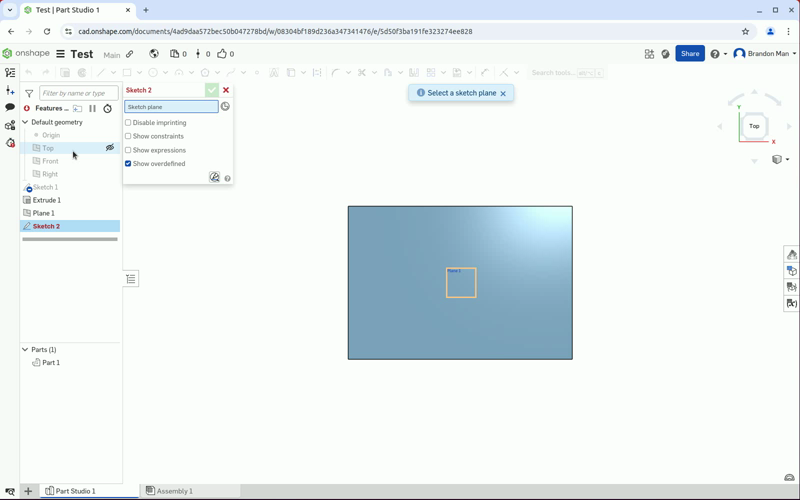
mouse_move(73, 215)
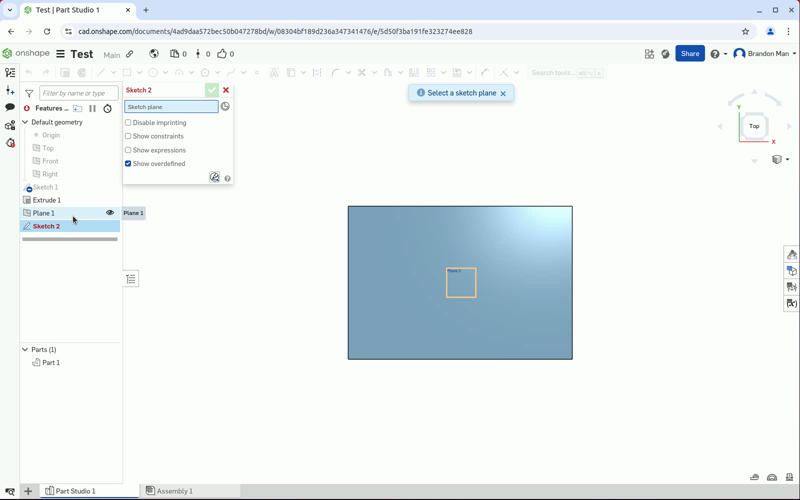
click(73, 215)
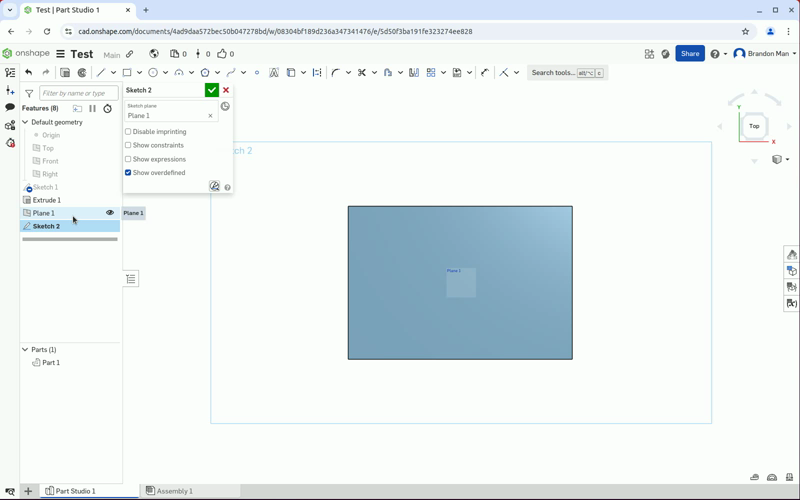
mouse_move(73, 352)
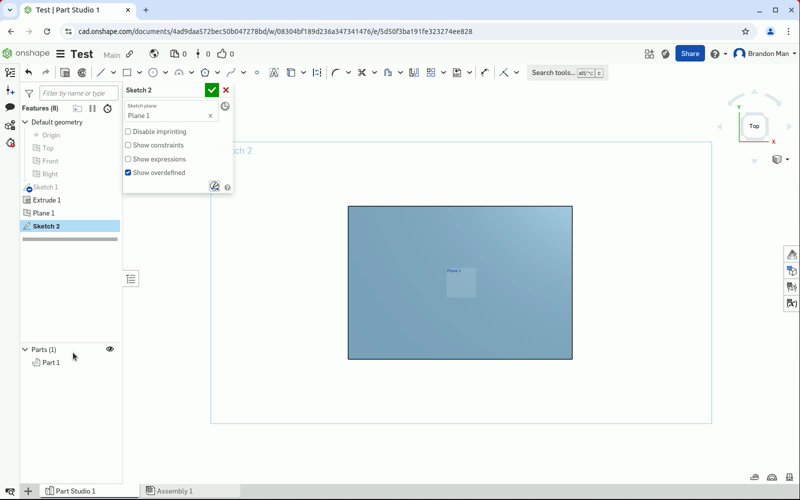
key(y)
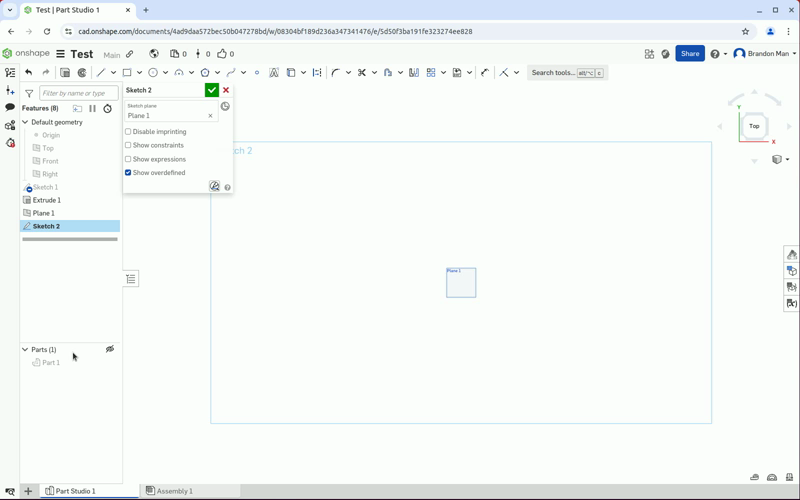
key(l)
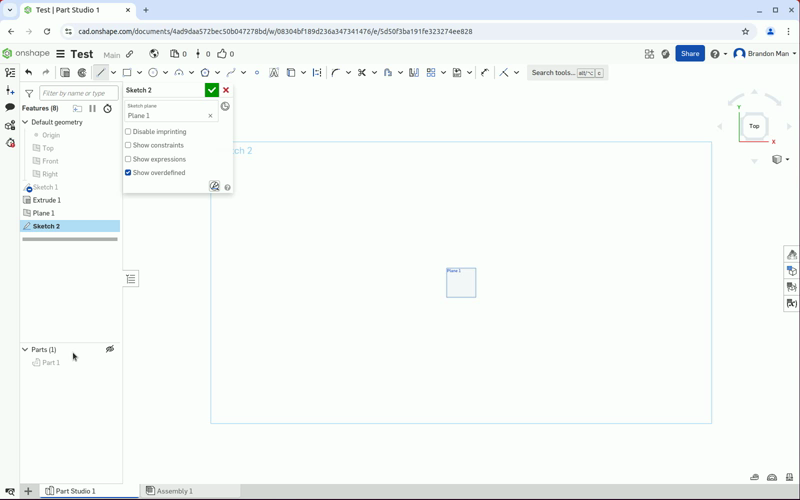
key_down(shift)
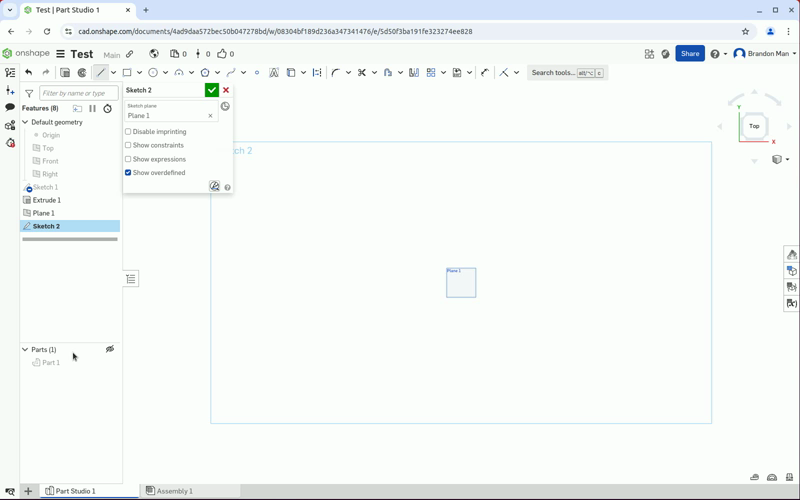
mouse_move(356, 352)
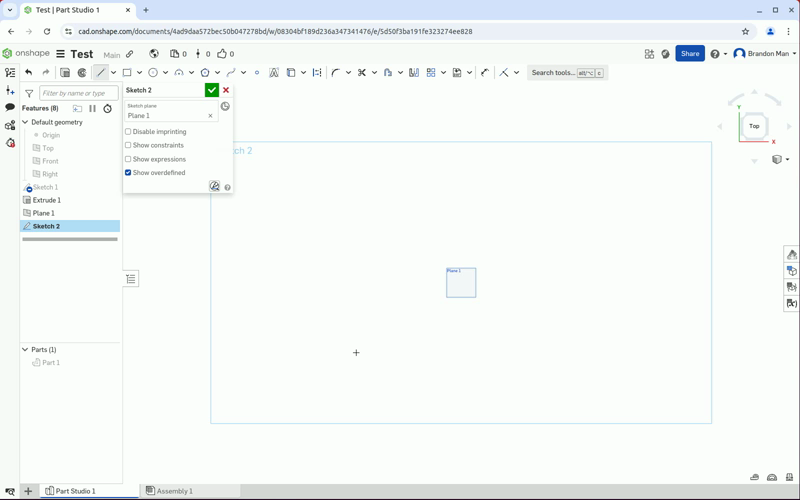
click(356, 352)
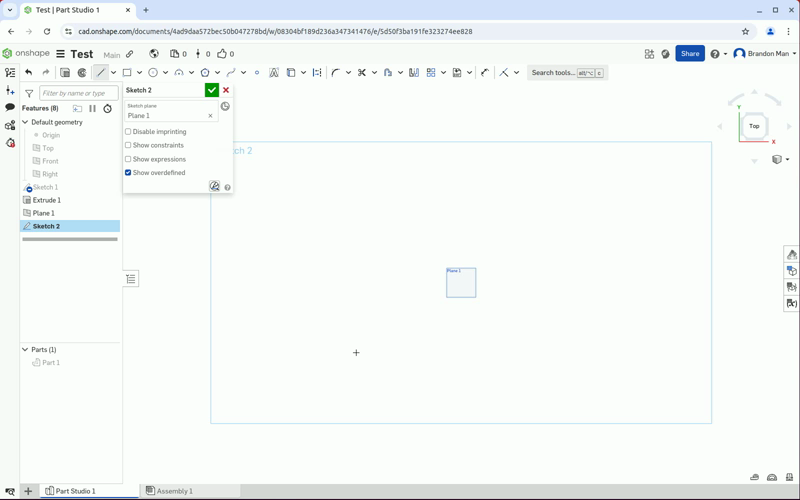
key_up(shift)
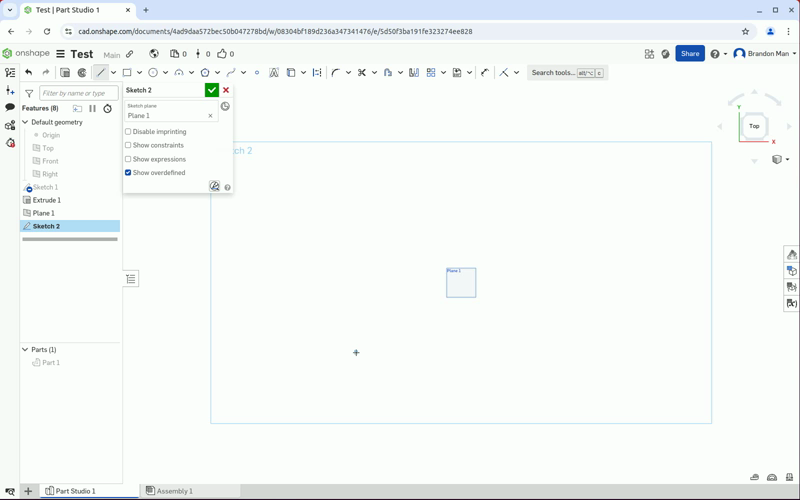
key_down(shift)
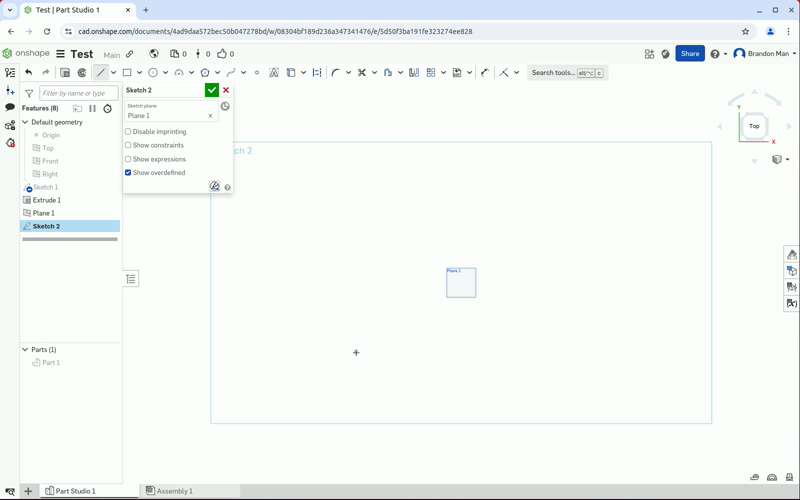
mouse_move(564, 352)
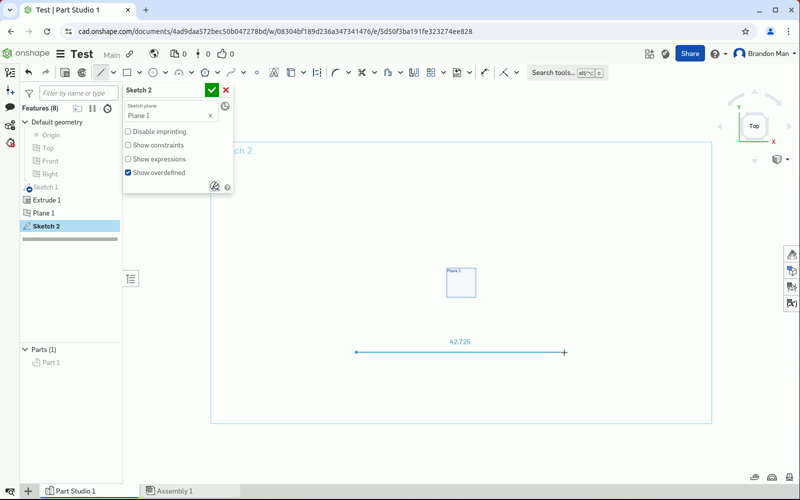
click(564, 352)
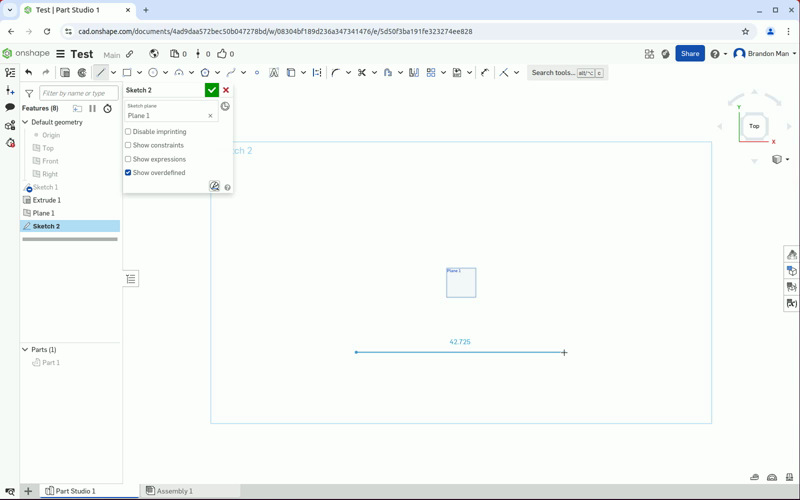
key_up(shift)
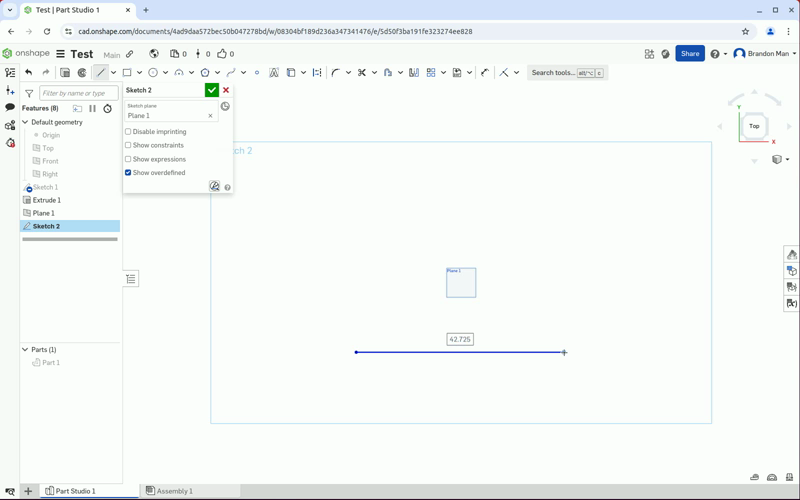
key_down(shift)
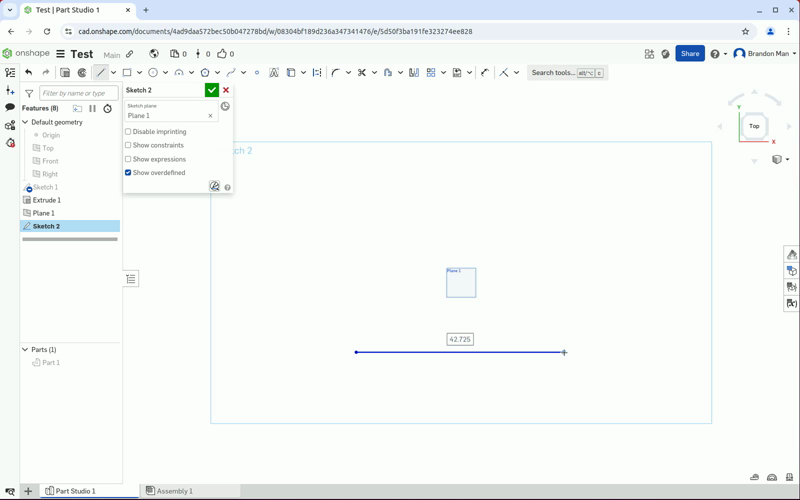
mouse_move(564, 216)
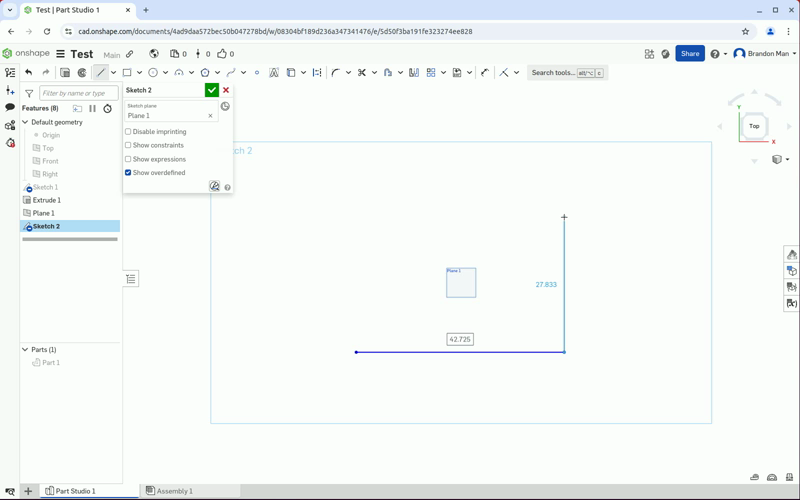
click(564, 216)
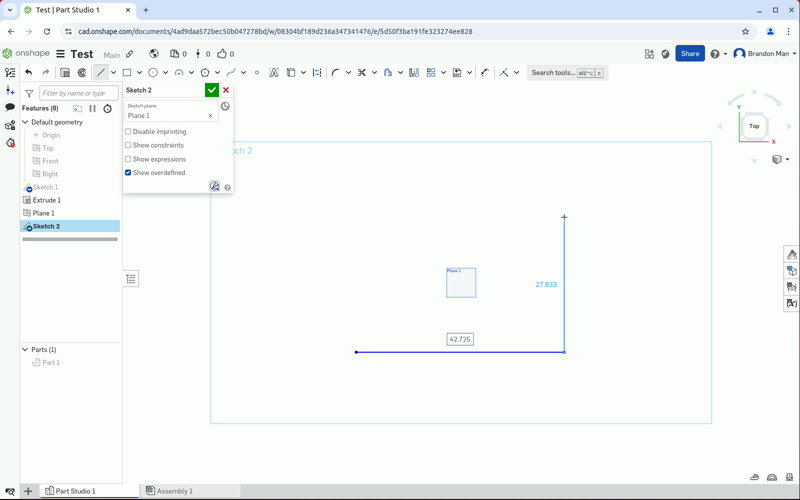
key_up(shift)
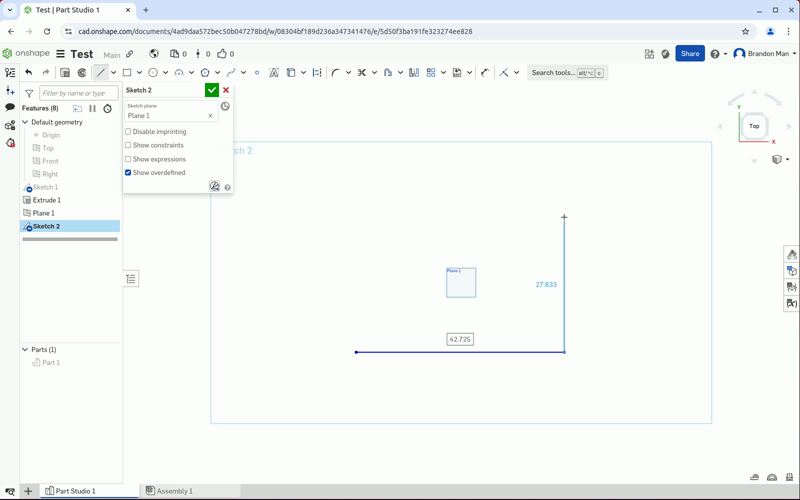
key_down(shift)
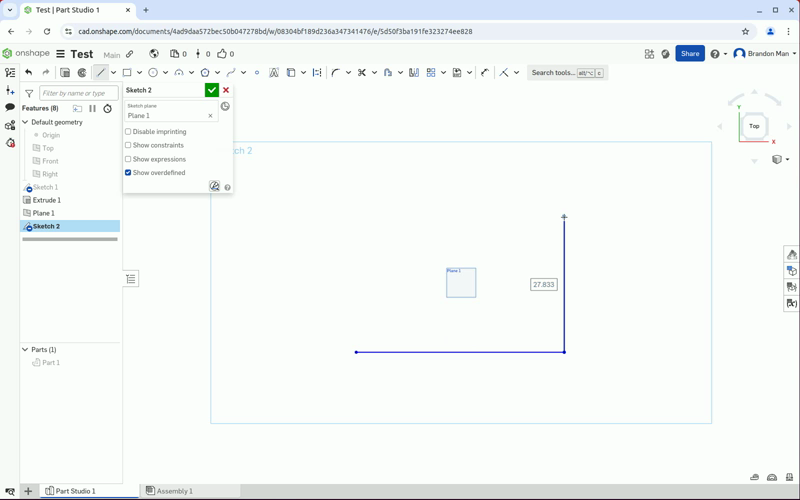
mouse_move(356, 216)
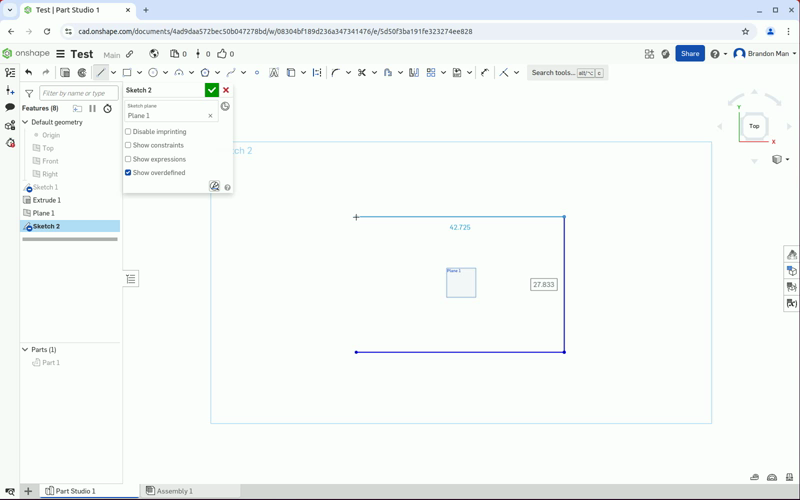
click(356, 216)
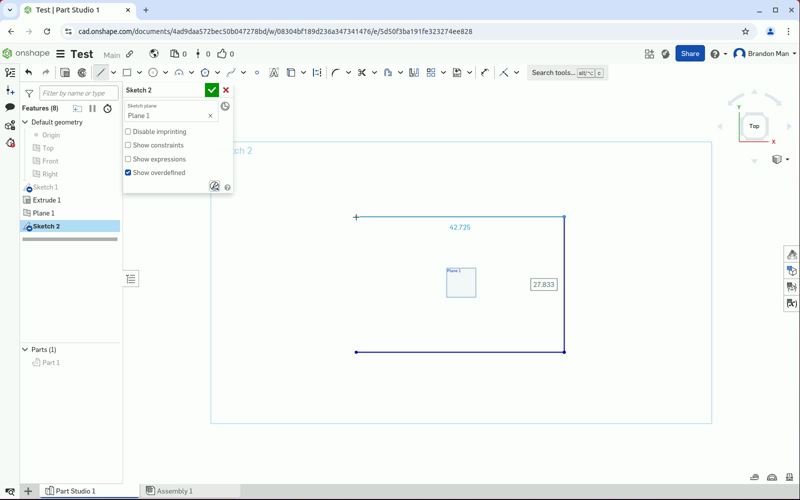
key_up(shift)
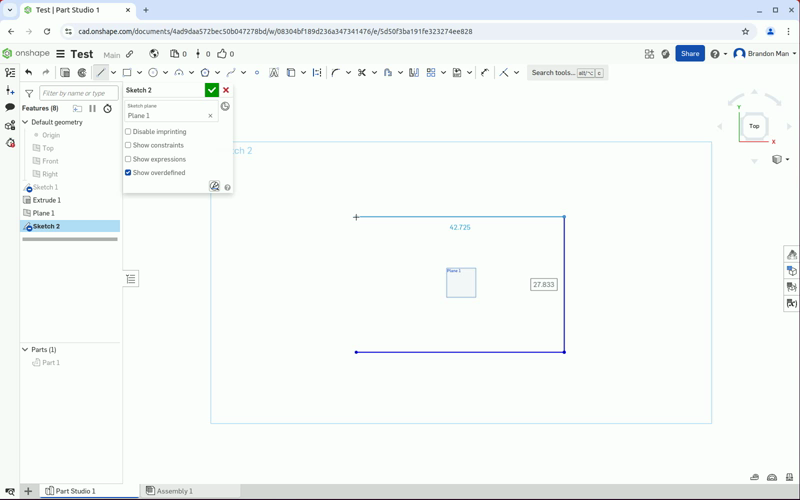
key_down(shift)
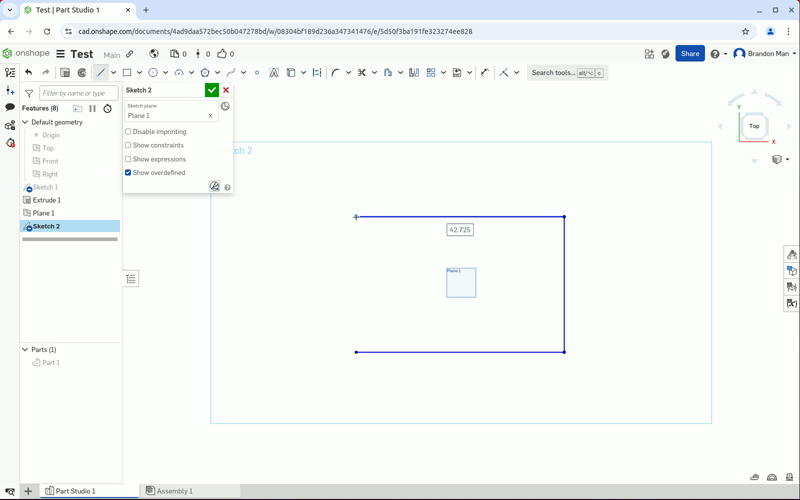
mouse_move(356, 352)
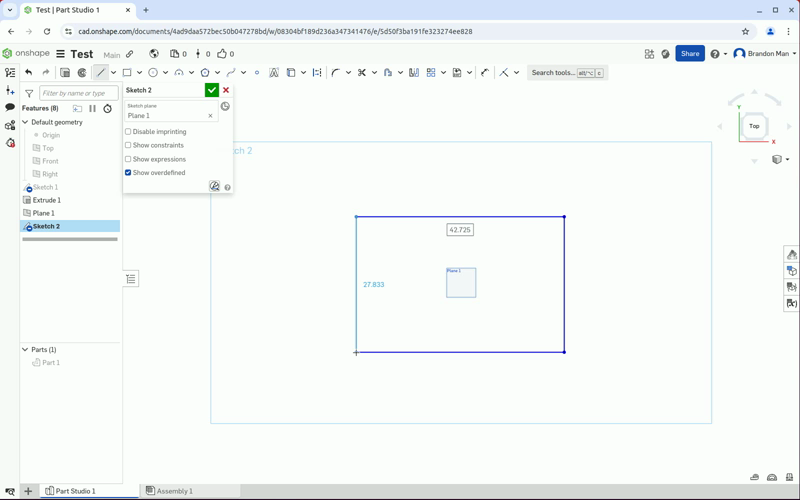
key_up(shift)
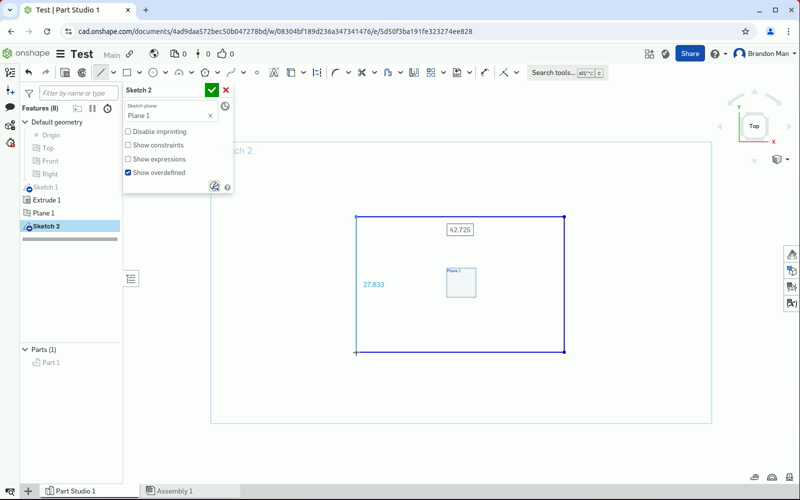
click(356, 352)
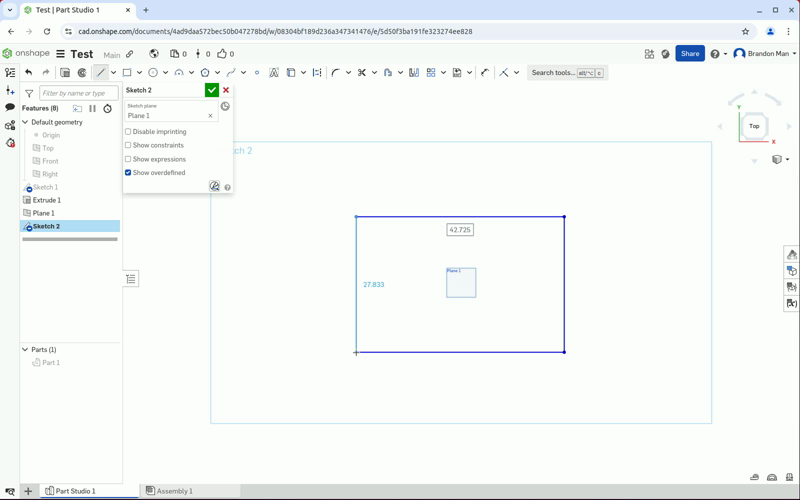
key(esc)
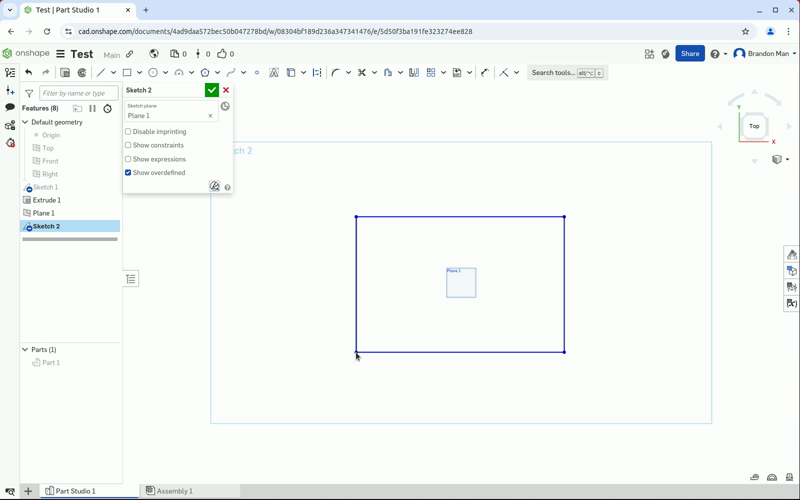
mouse_move(496, 322)
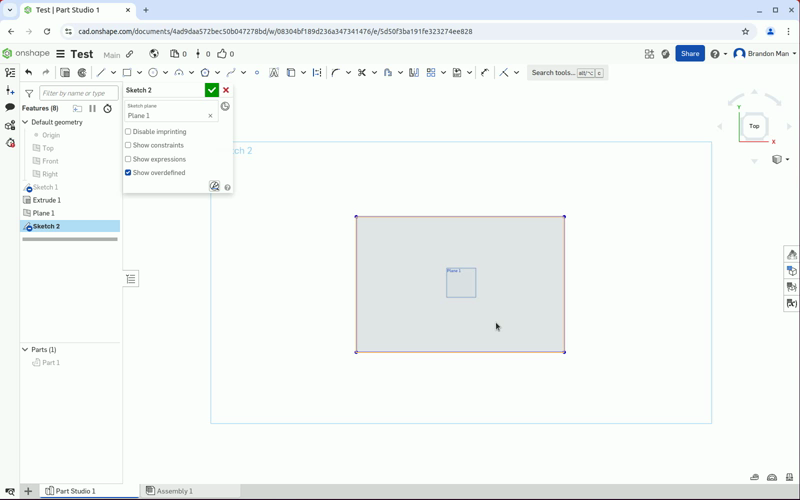
click(496, 322)
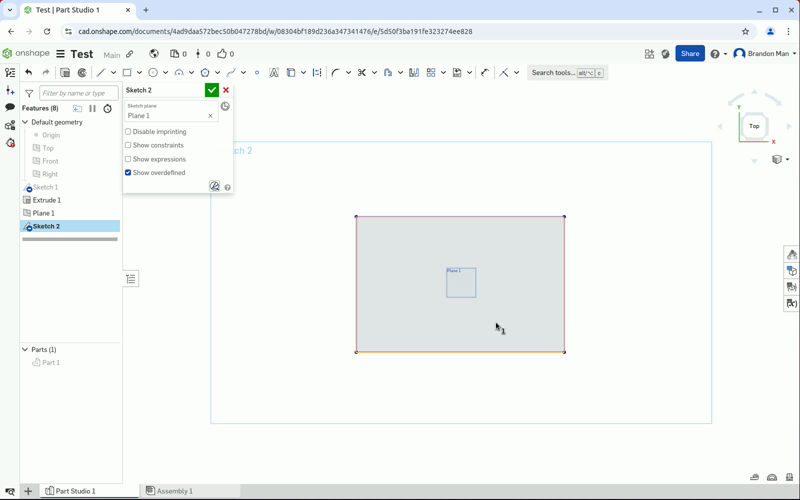
mouse_move(73, 352)
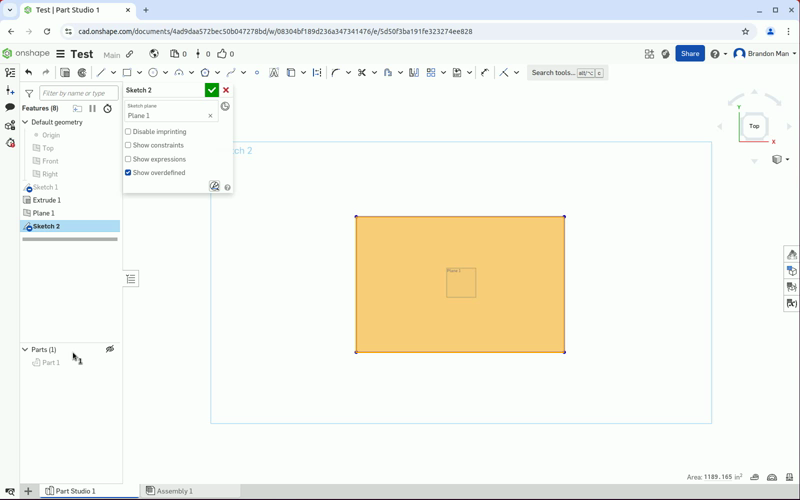
key(shift+y)
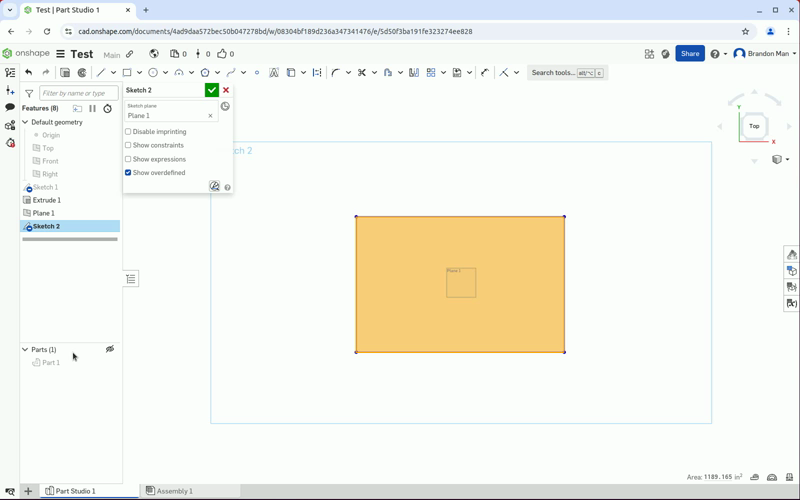
key(shift+e)
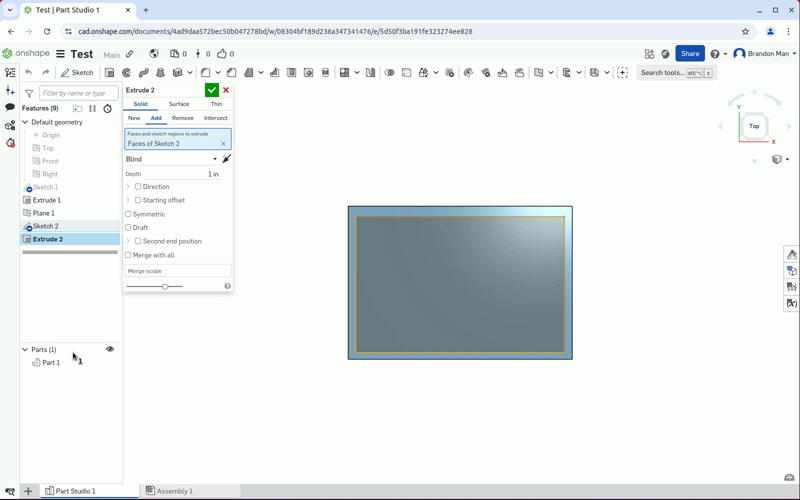
mouse_move(143, 106)
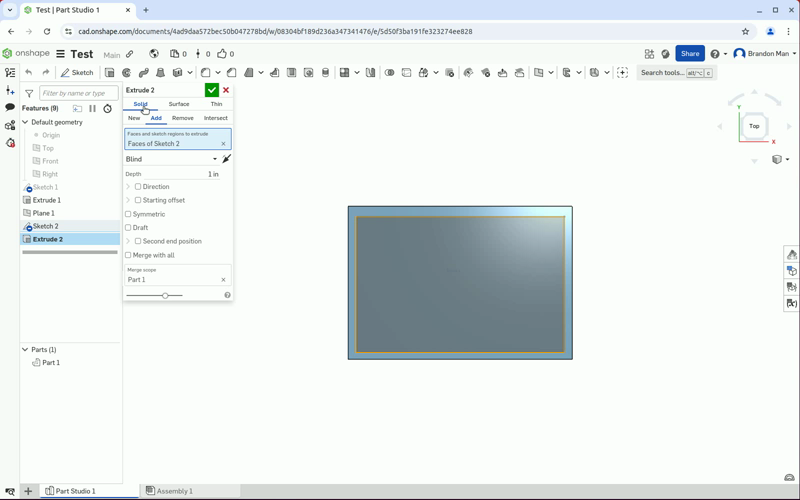
click(143, 106)
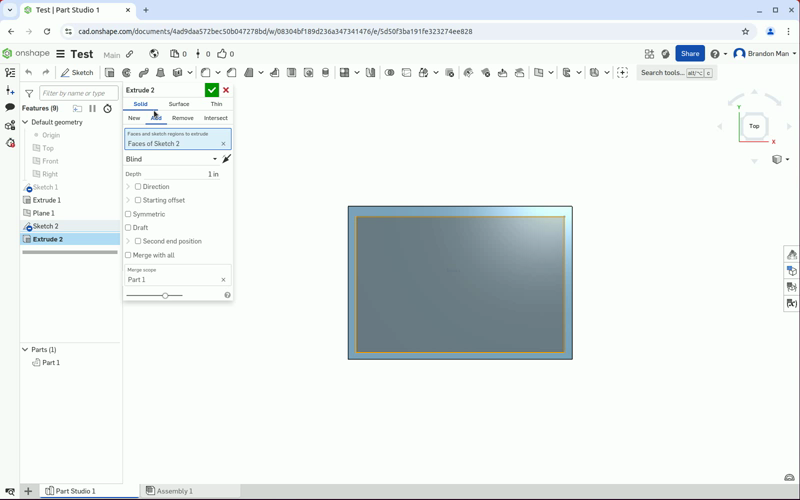
mouse_move(186, 120)
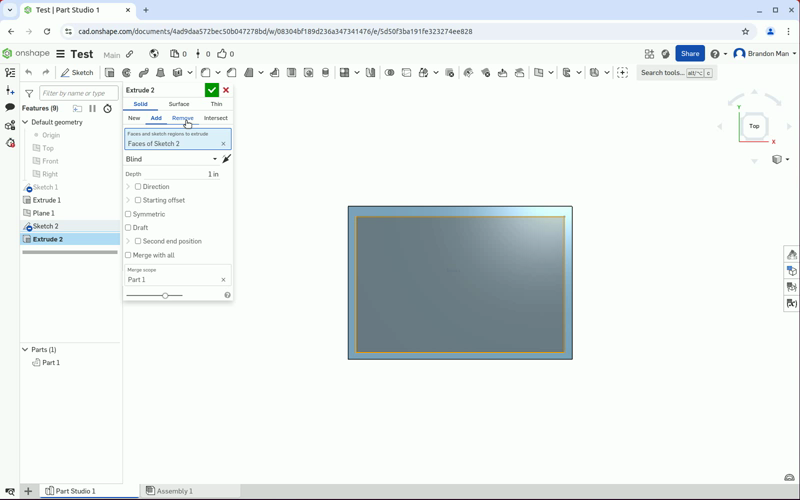
click(186, 120)
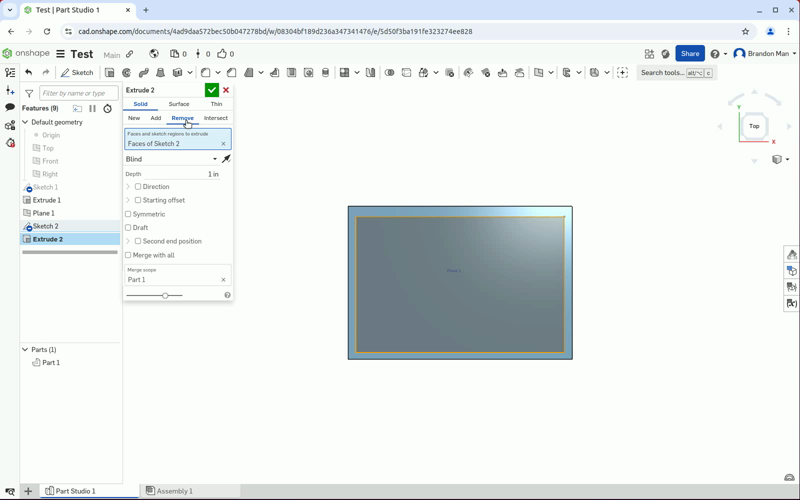
key(tab, 4)
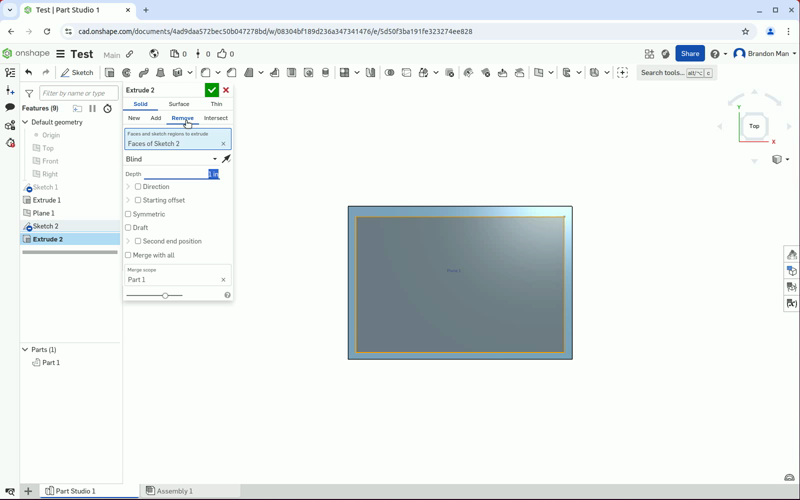
text(1.926)
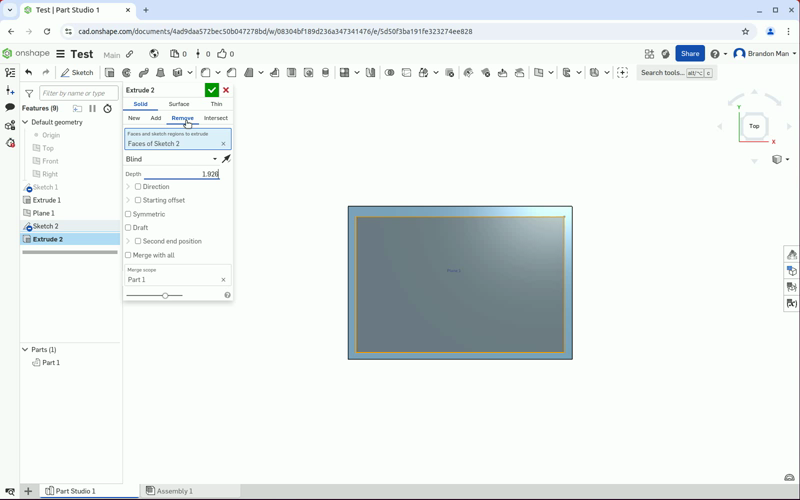
key(tab, 6)
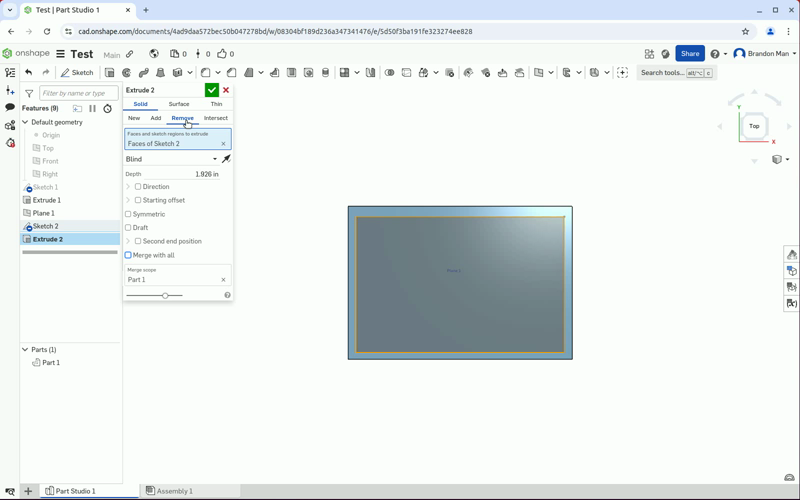
key(space)
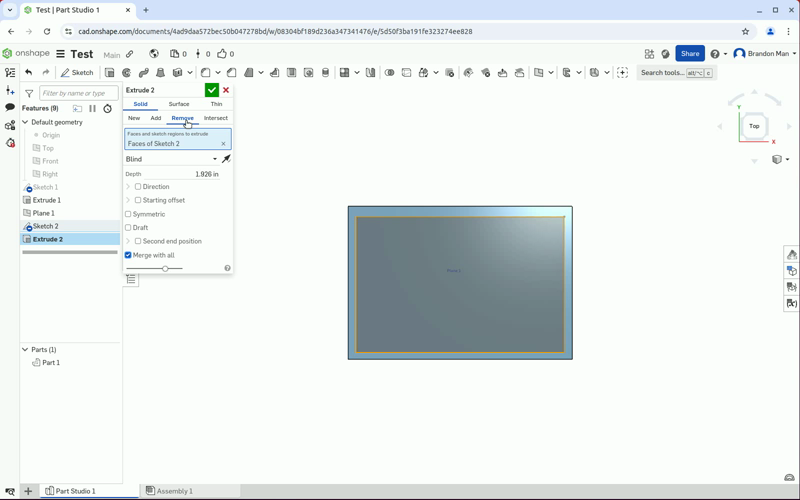
key(enter)
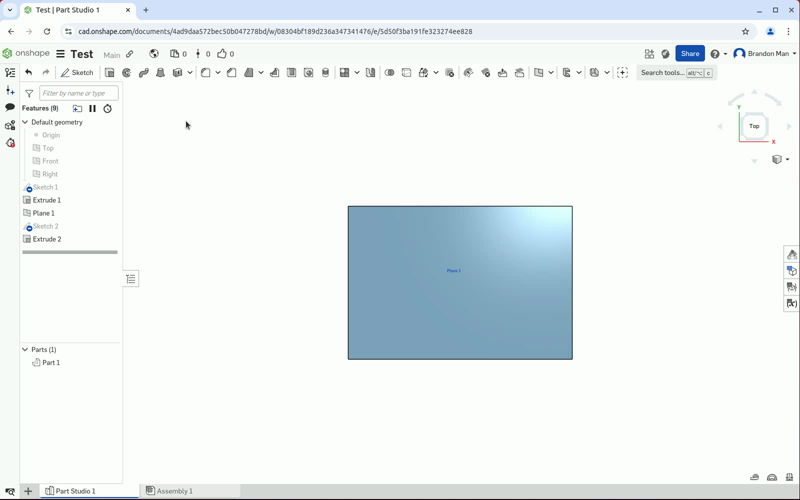
key(shift+h)
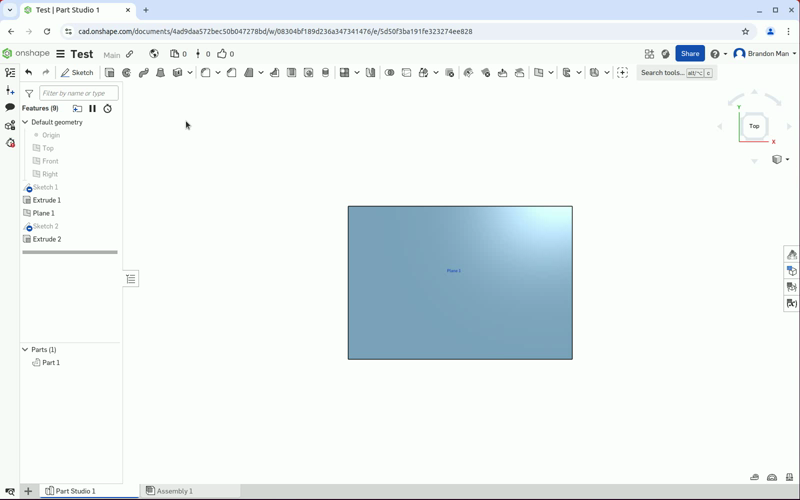
key(shift+h)
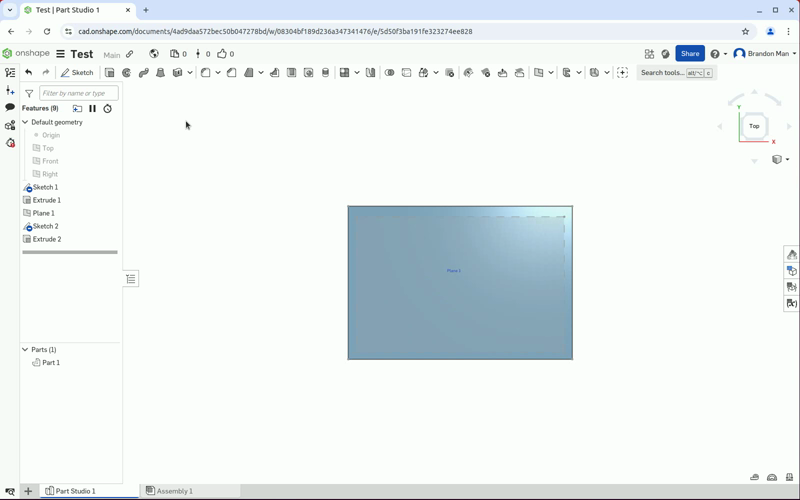
key(shift+7)
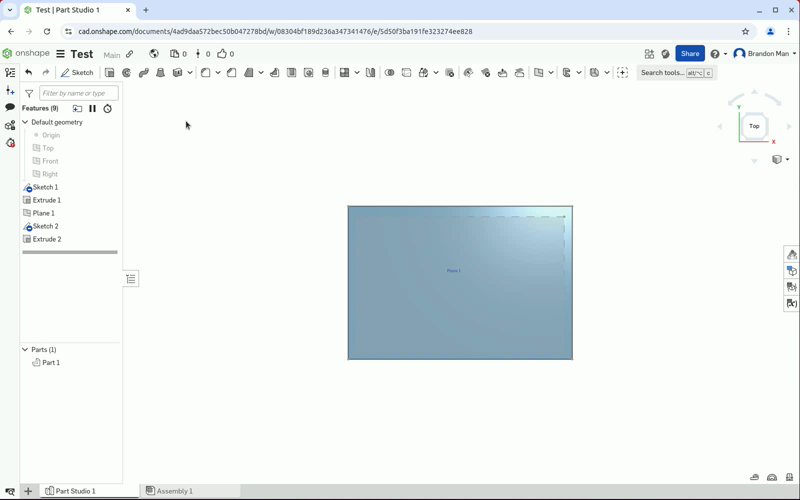
key(up, 3)
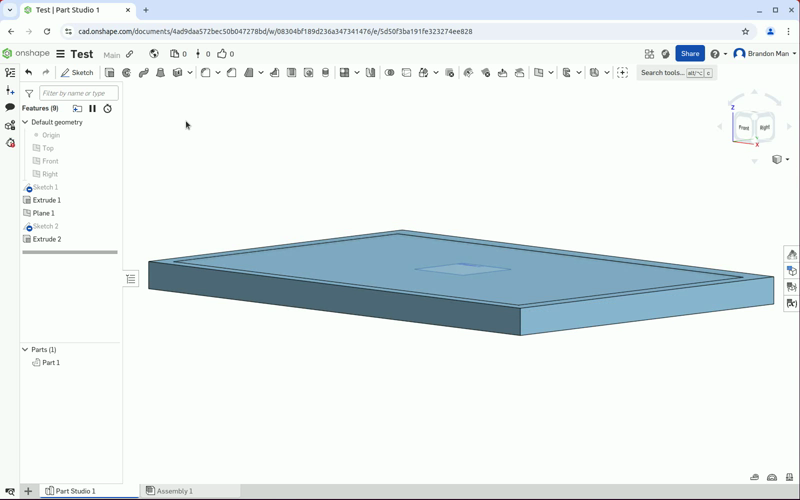
key(left, 3)
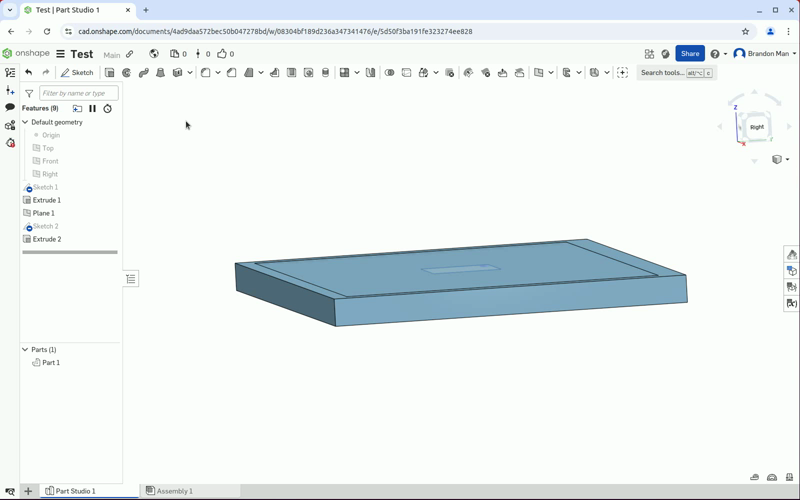
key(right, 3)
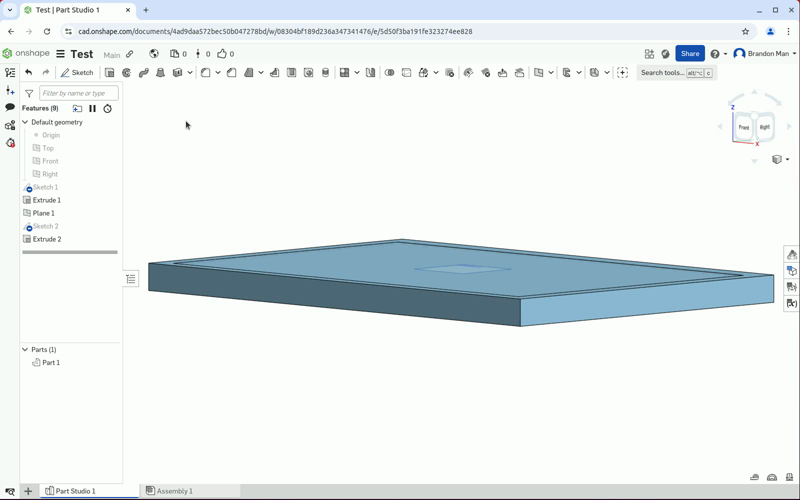
key(down, 3)
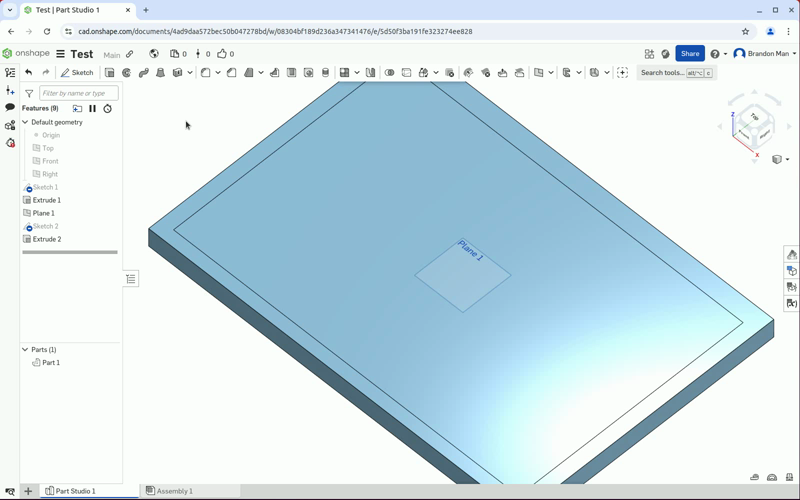
mouse_move(73, 189)
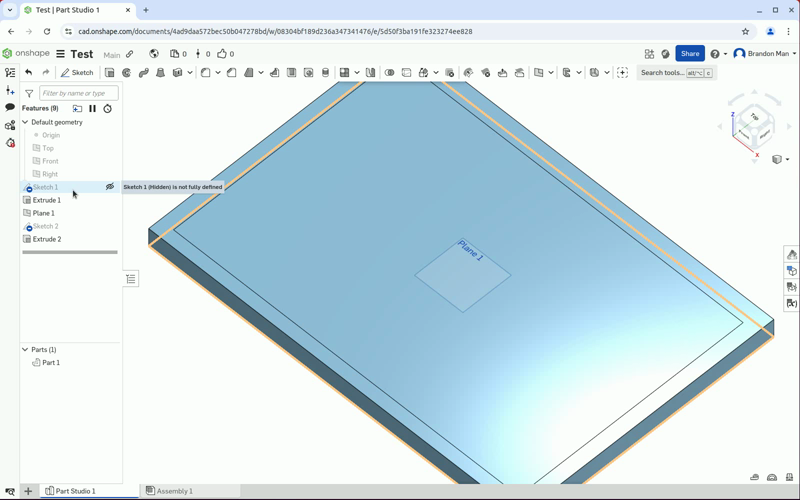
click(73, 189)